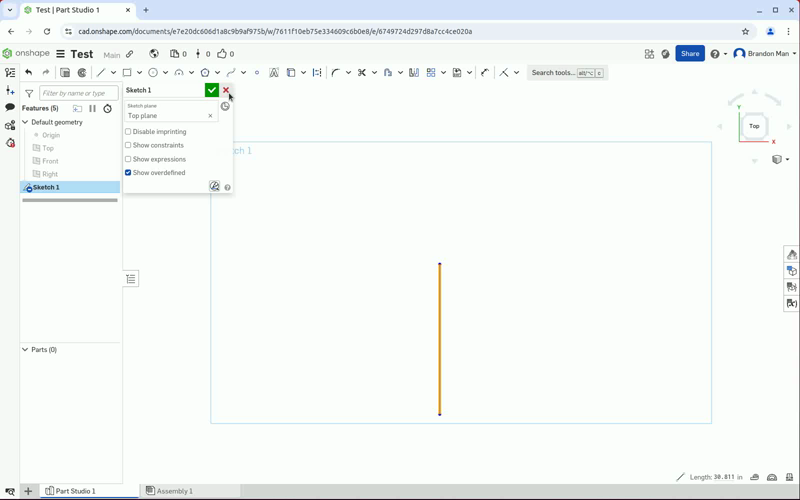
key(shift+h)
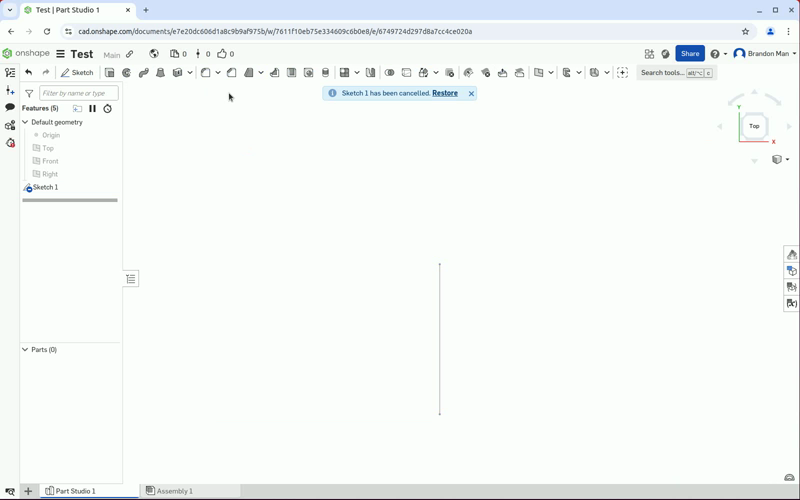
key(shift+s)
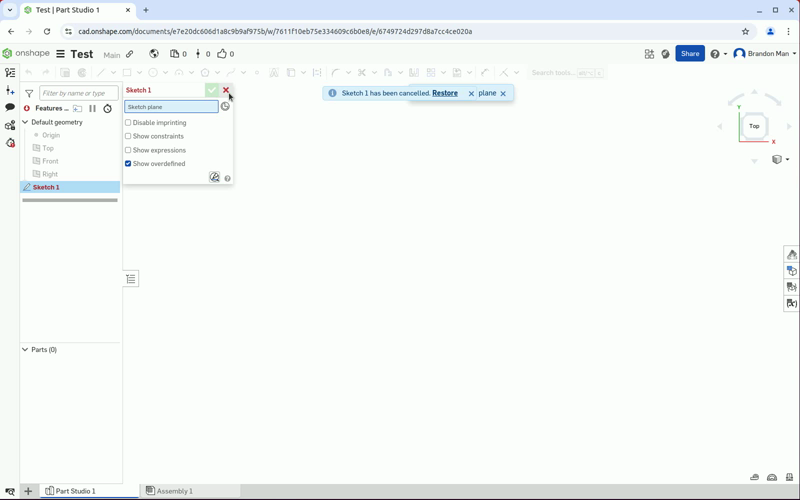
mouse_move(73, 150)
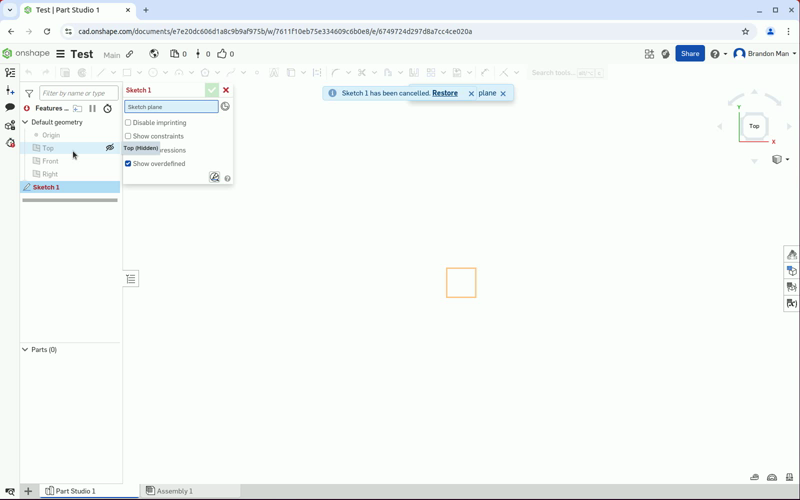
click(73, 150)
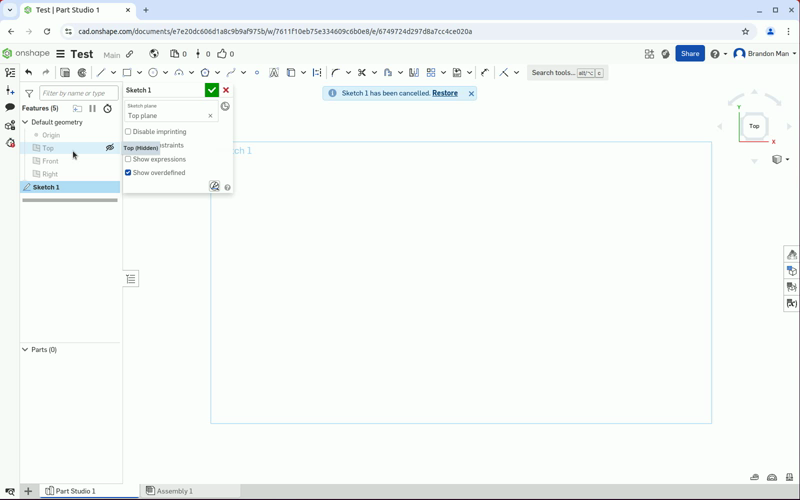
mouse_move(73, 352)
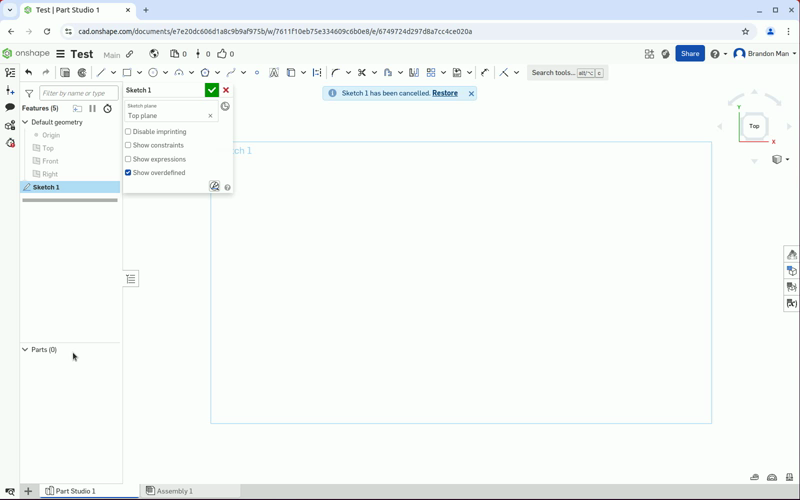
key(y)
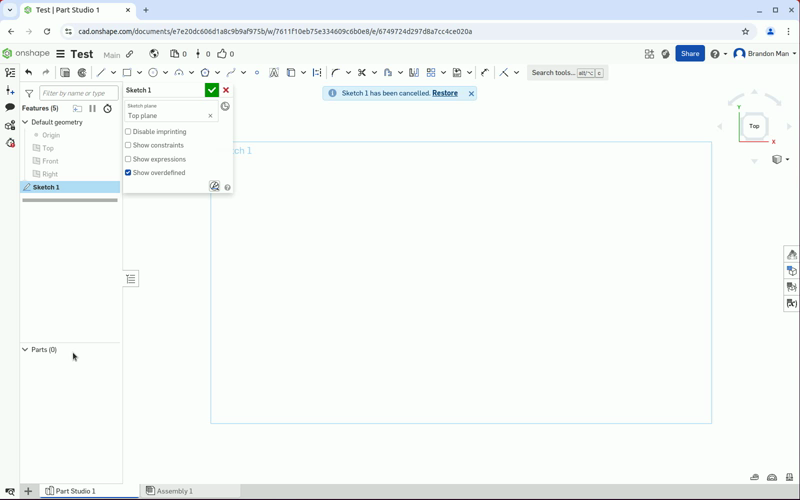
key(l)
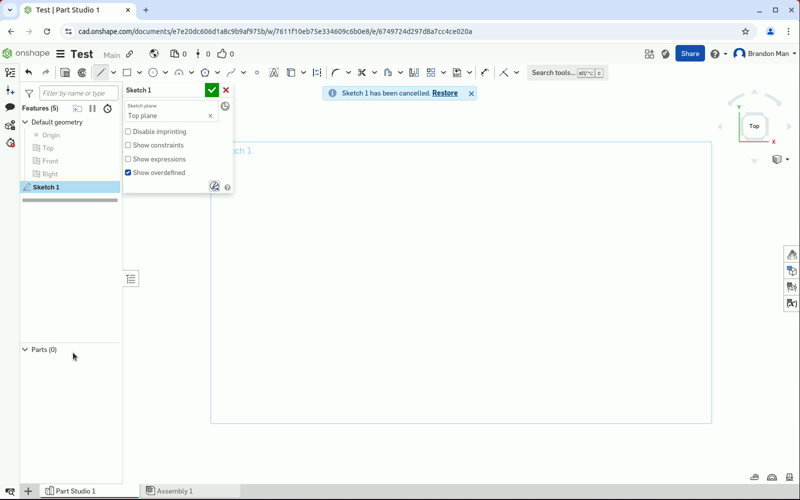
key_down(shift)
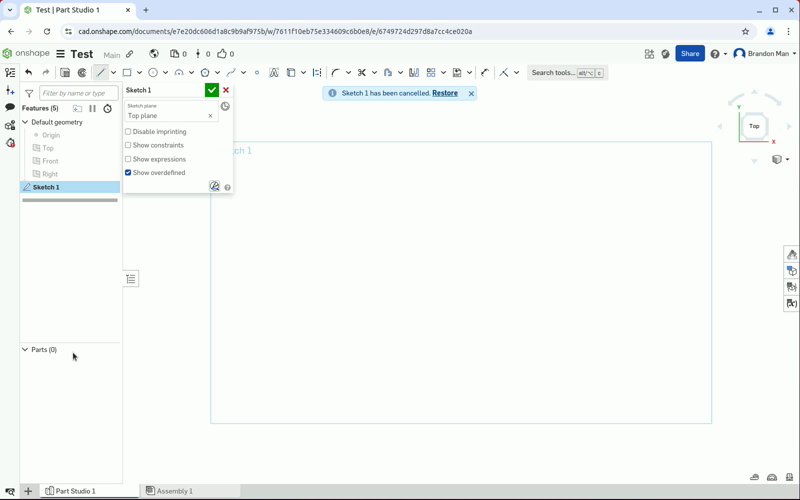
mouse_move(404, 311)
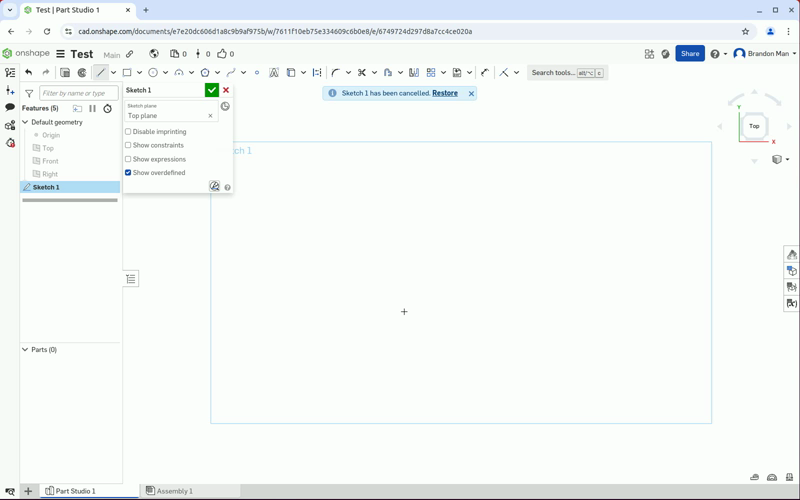
click(404, 311)
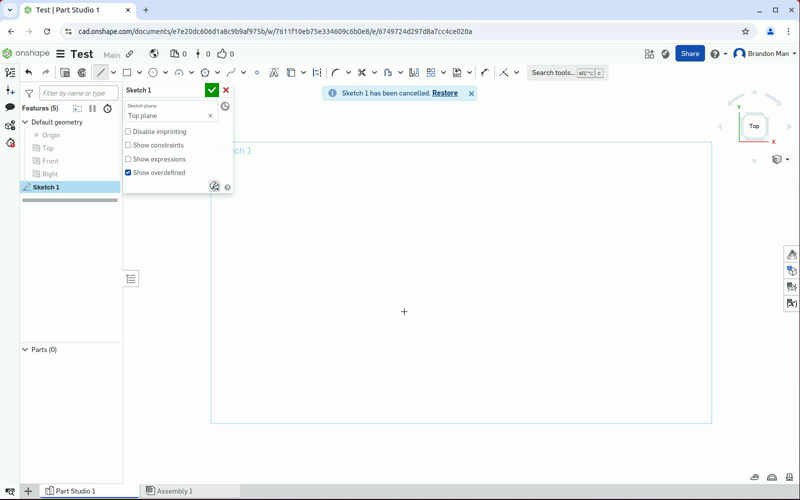
key_up(shift)
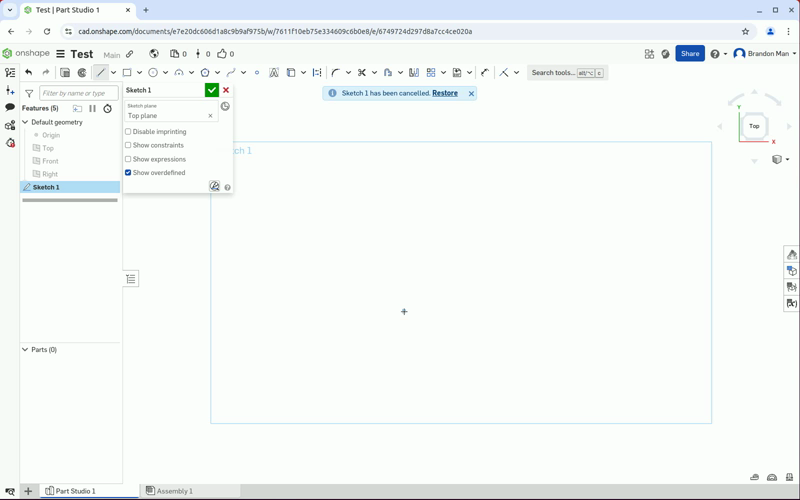
key_down(shift)
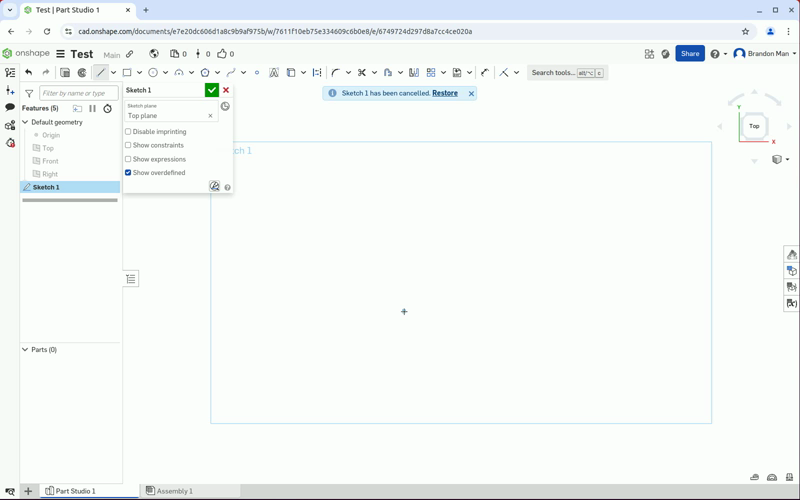
mouse_move(516, 311)
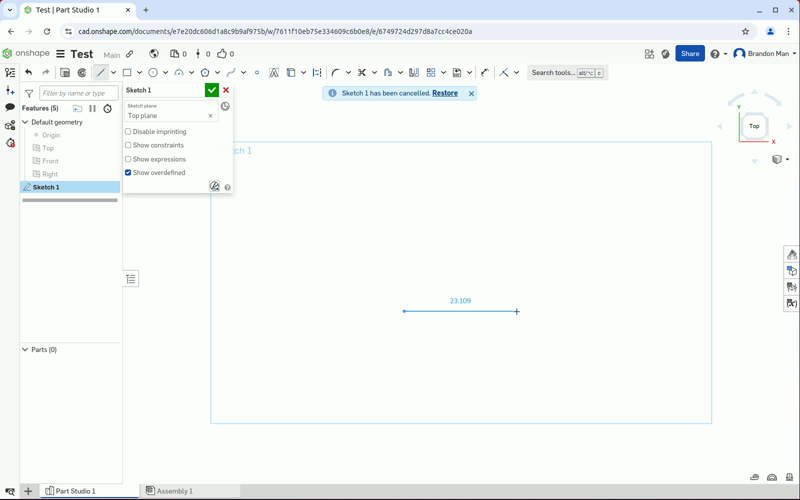
click(516, 311)
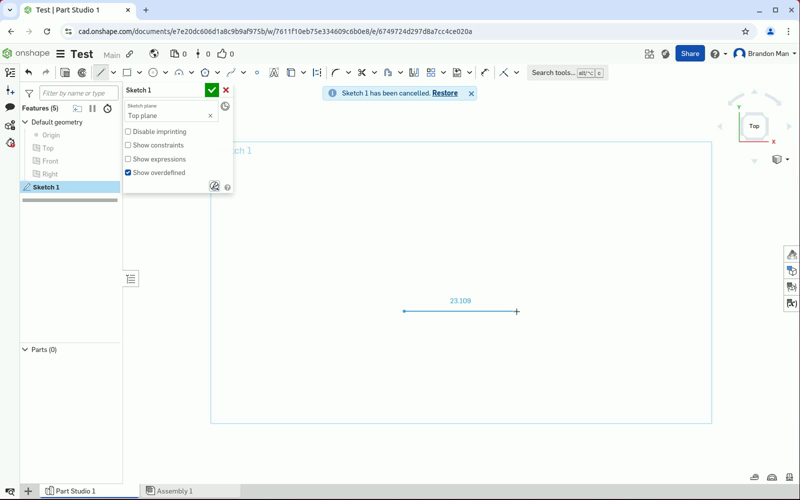
key_up(shift)
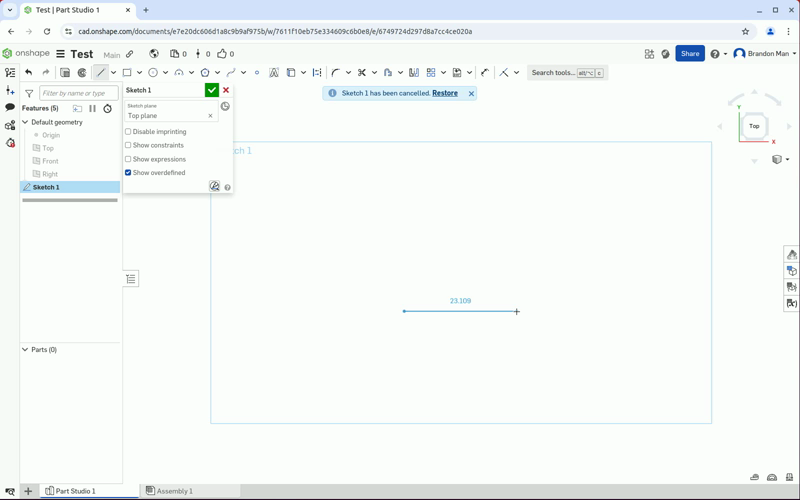
key_down(shift)
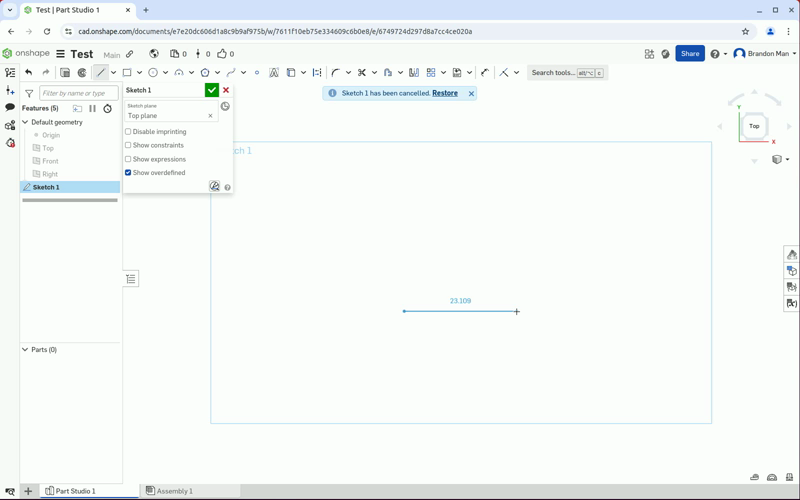
mouse_move(546, 311)
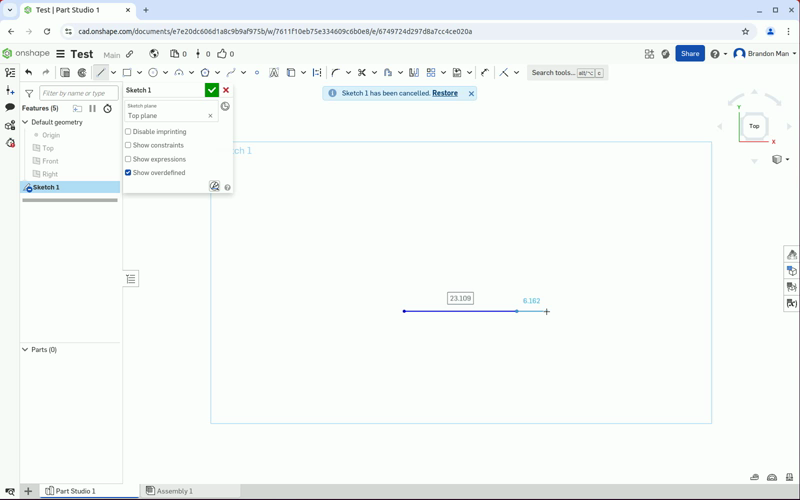
mouse_move(516, 254)
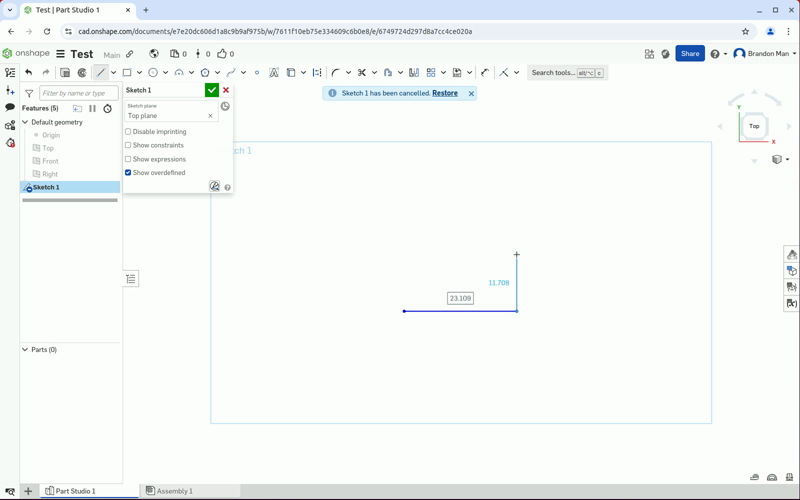
click(516, 254)
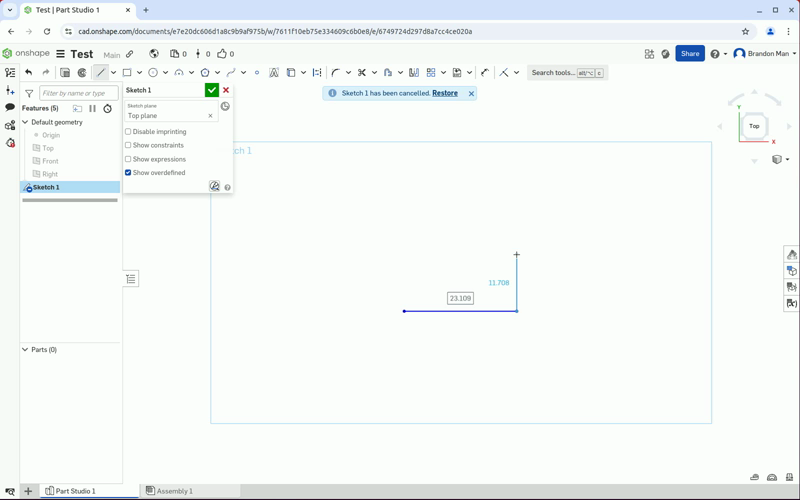
key_up(shift)
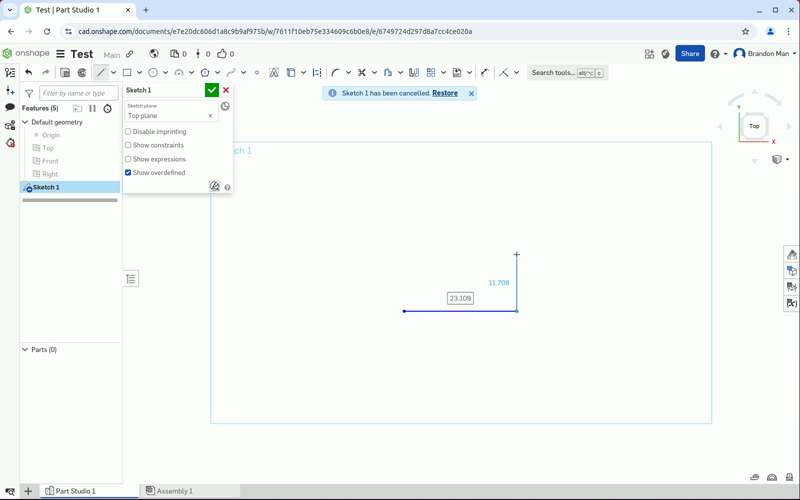
key_down(shift)
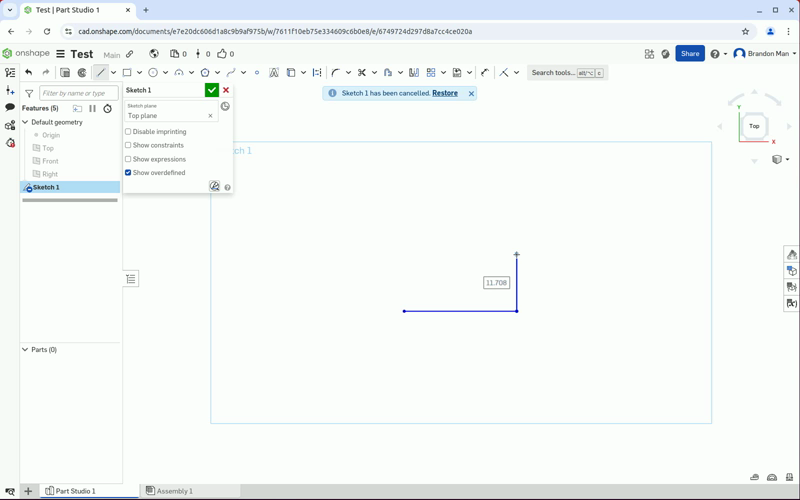
mouse_move(404, 254)
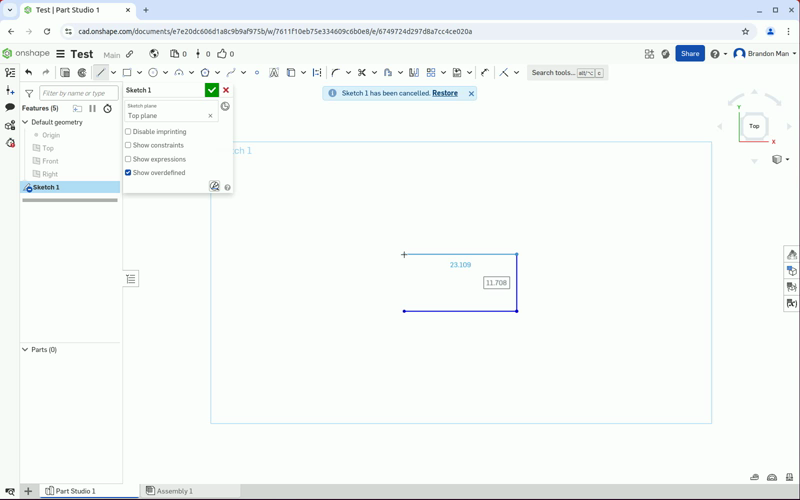
click(404, 254)
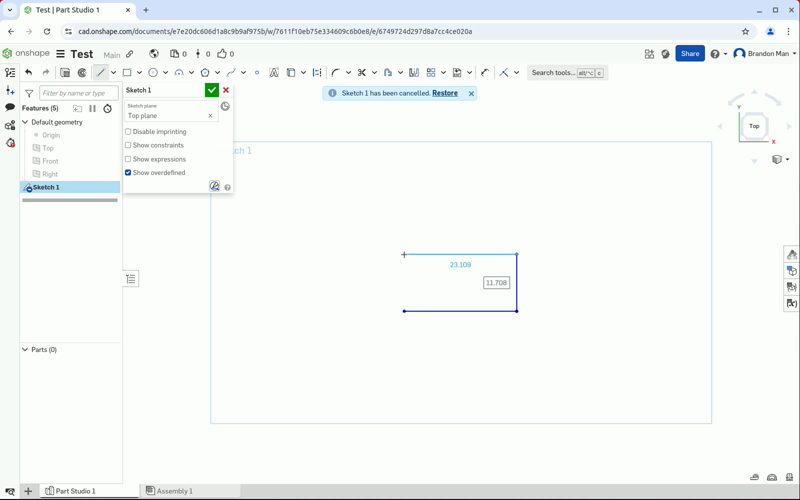
key_up(shift)
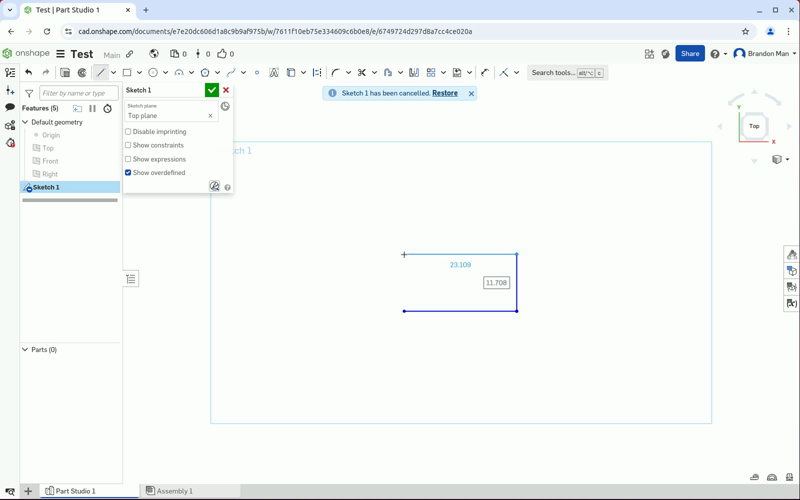
mouse_move(434, 254)
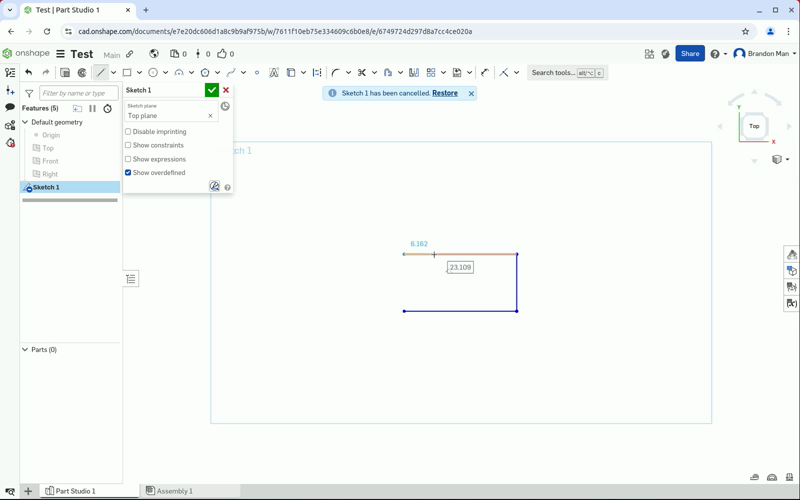
key_down(shift)
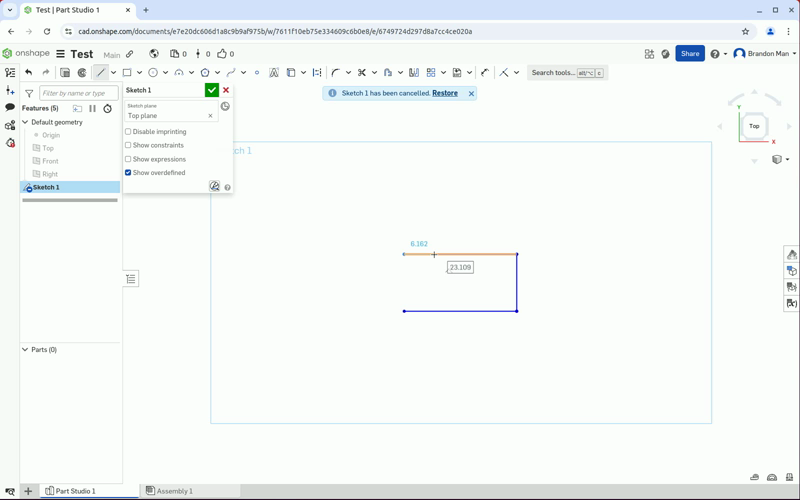
mouse_move(404, 311)
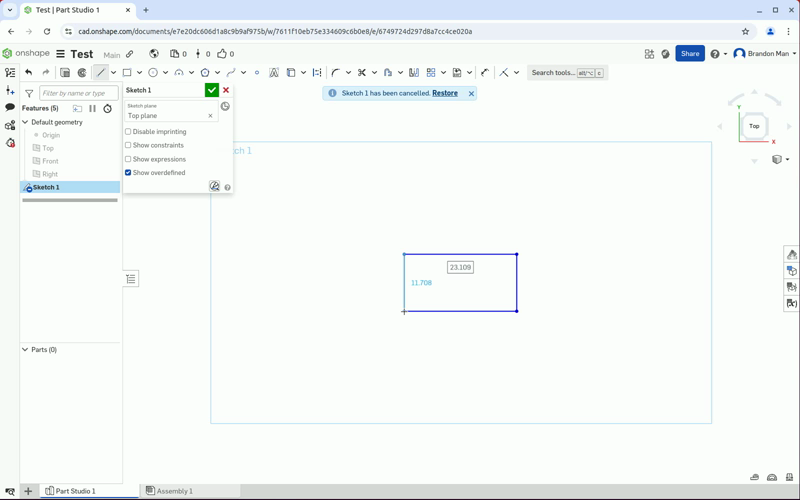
key_up(shift)
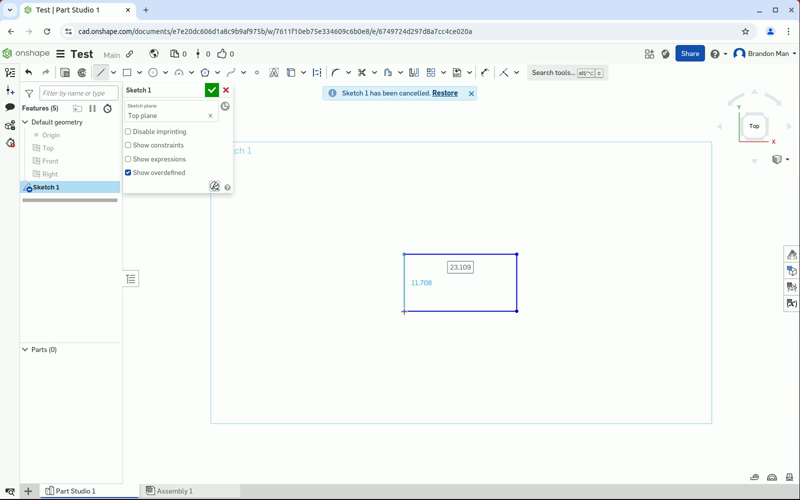
click(404, 311)
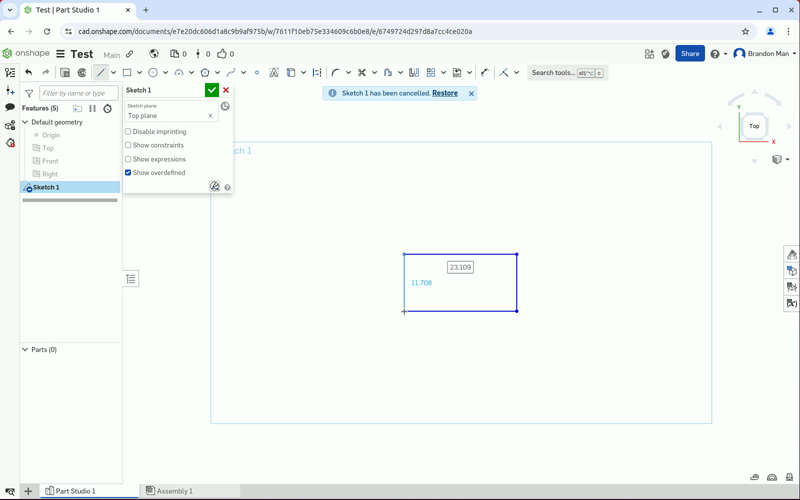
key(esc)
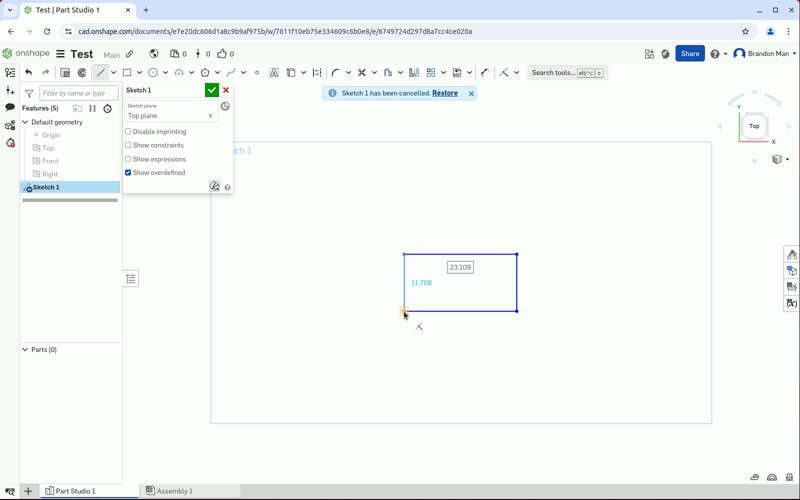
mouse_move(447, 272)
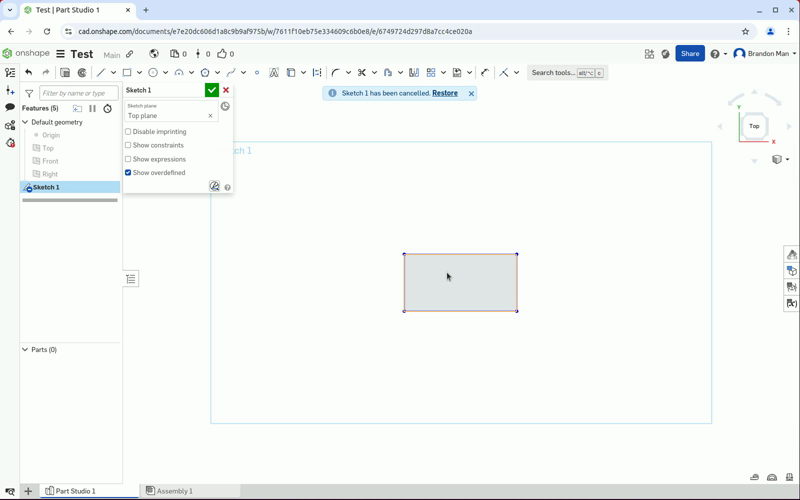
click(447, 272)
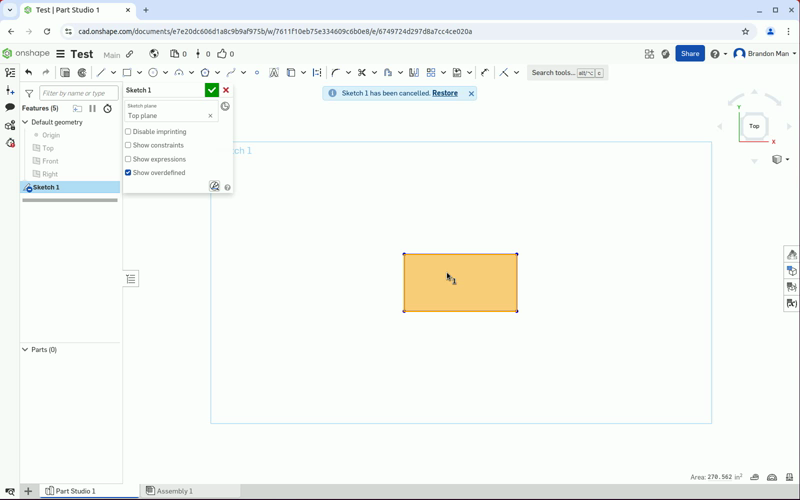
mouse_move(73, 352)
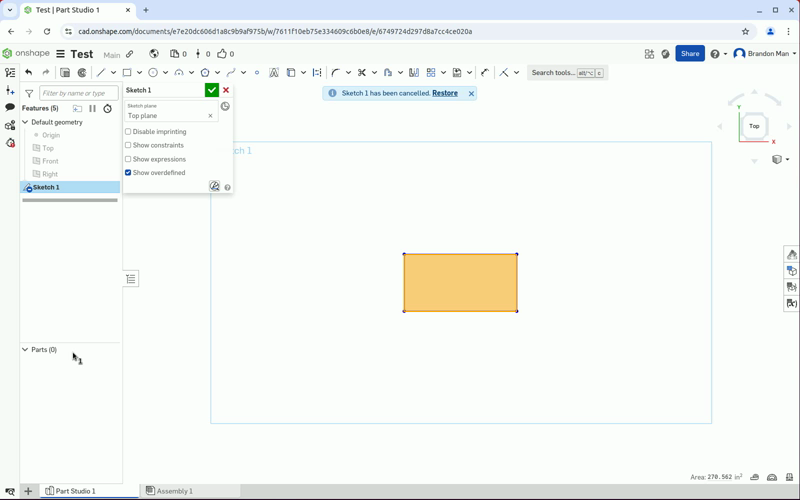
key(shift+y)
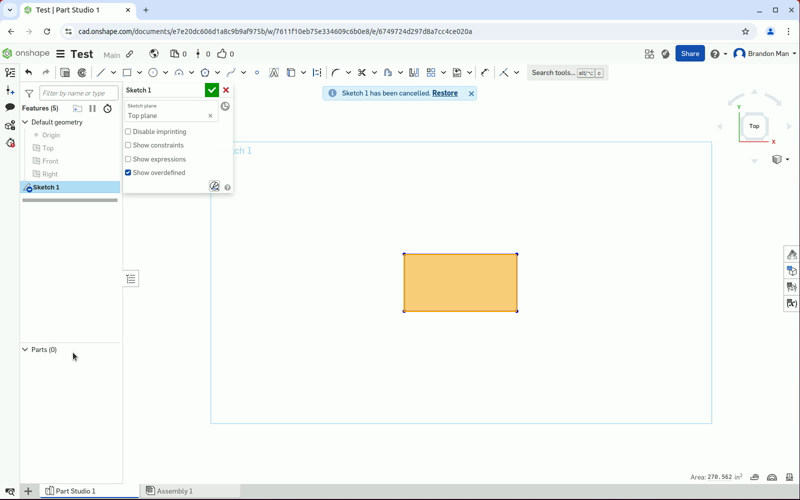
key(shift+e)
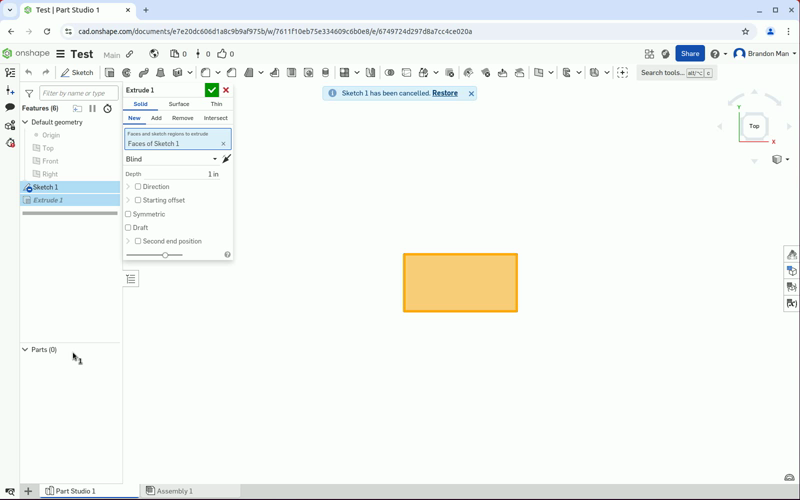
mouse_move(143, 106)
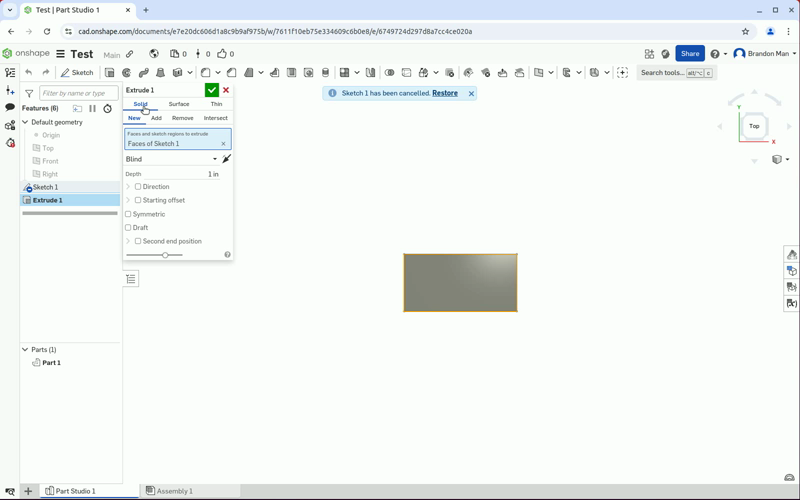
click(143, 106)
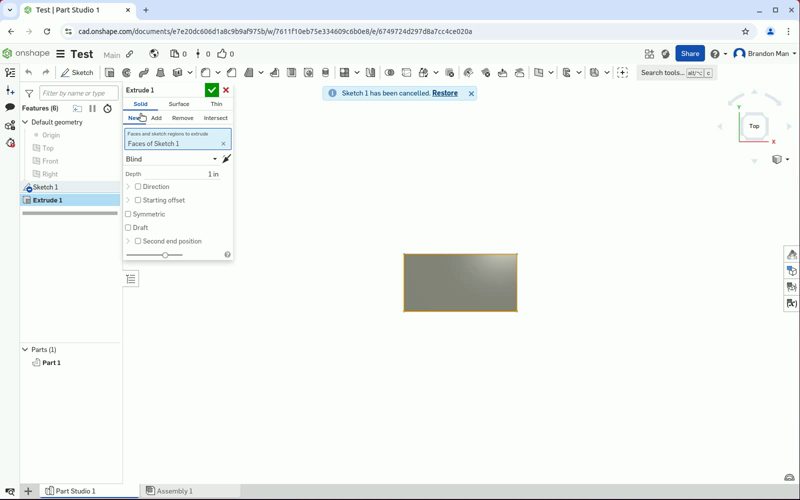
mouse_move(137, 120)
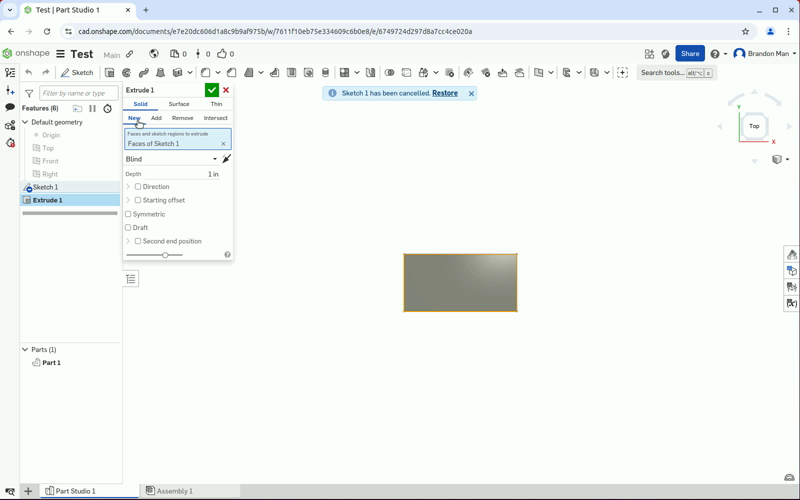
click(137, 120)
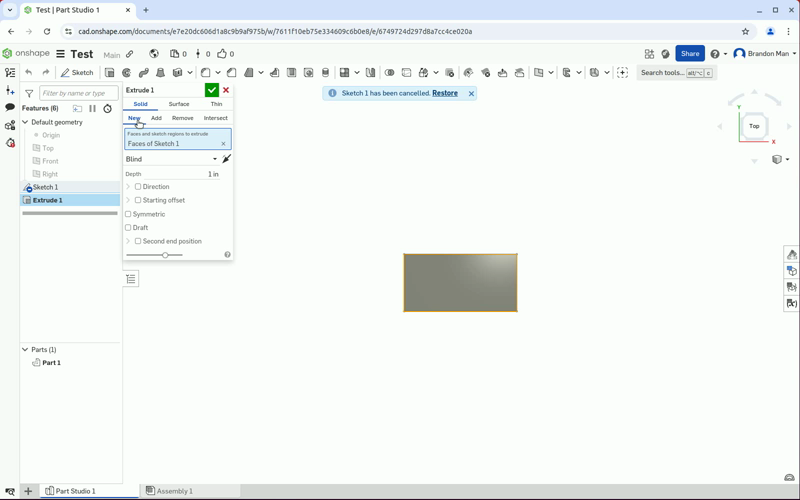
key(tab, 4)
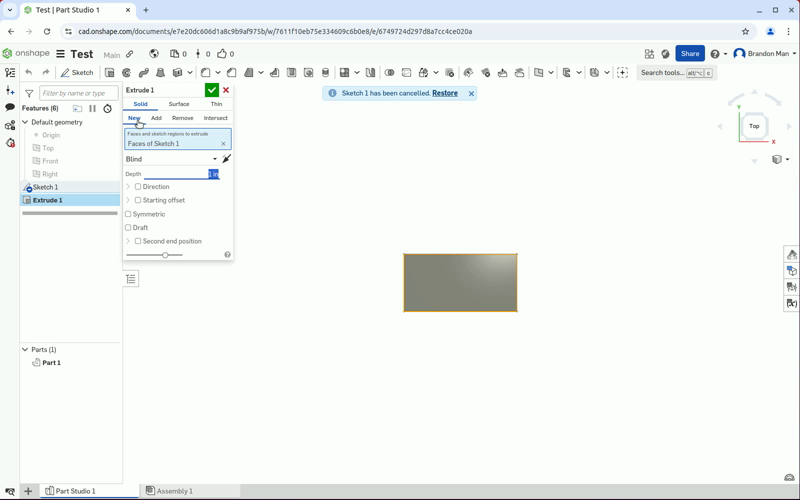
text(2.889)
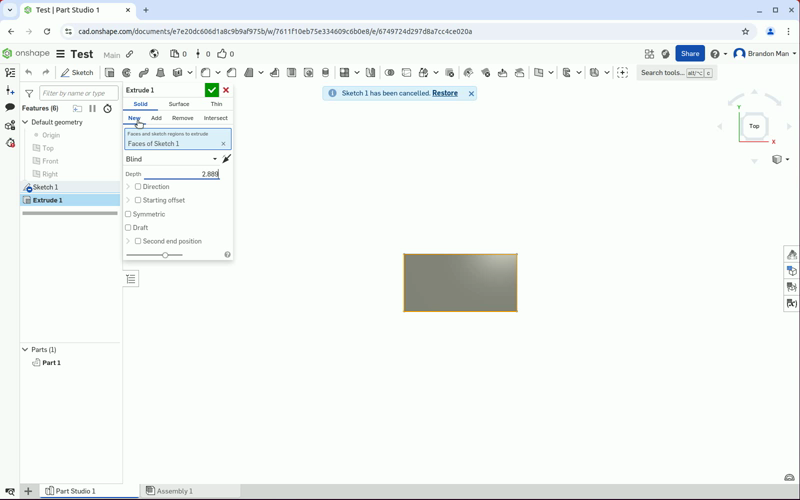
key(enter)
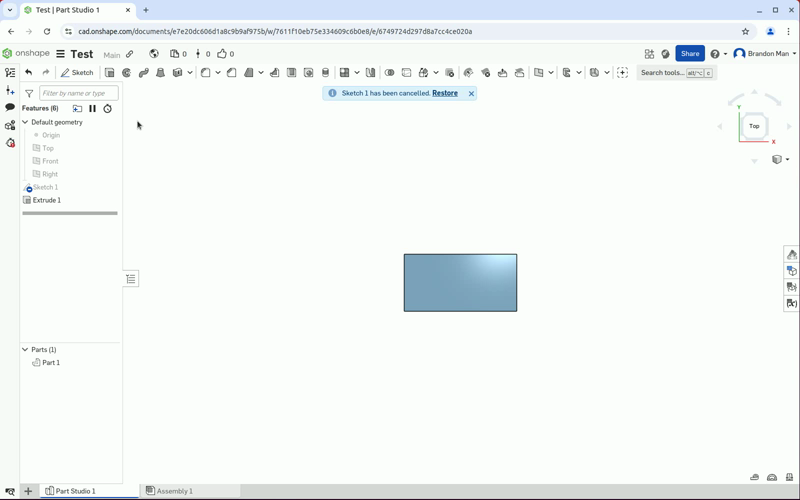
key(shift+h)
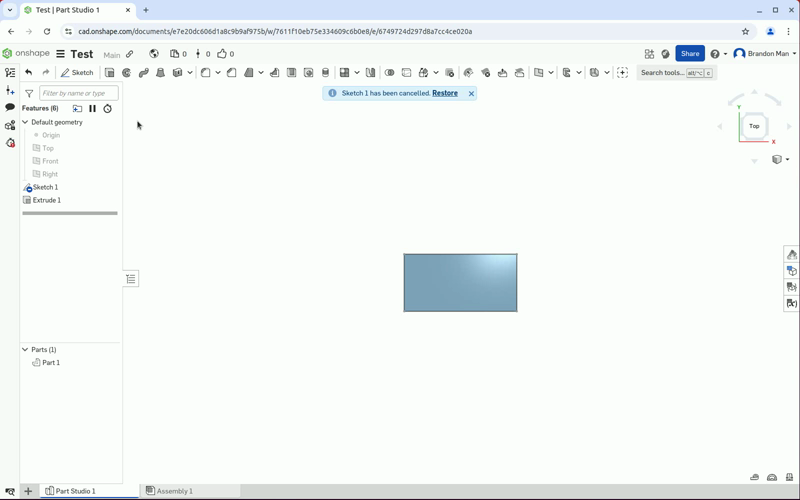
key(shift+h)
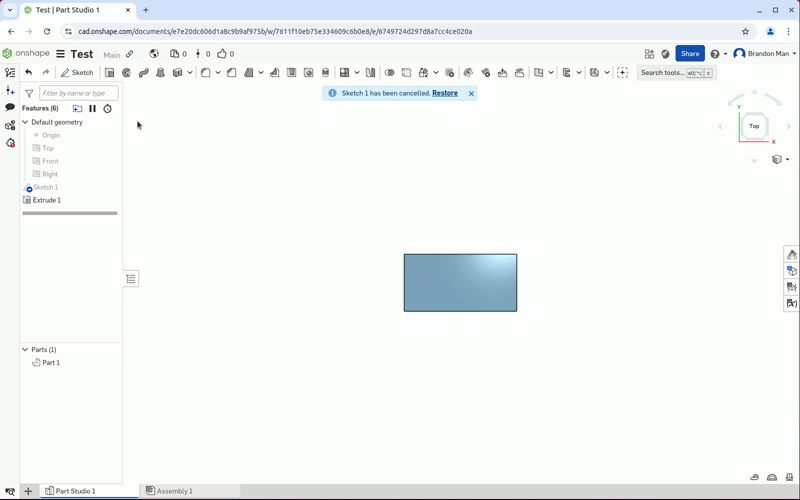
mouse_move(73, 189)
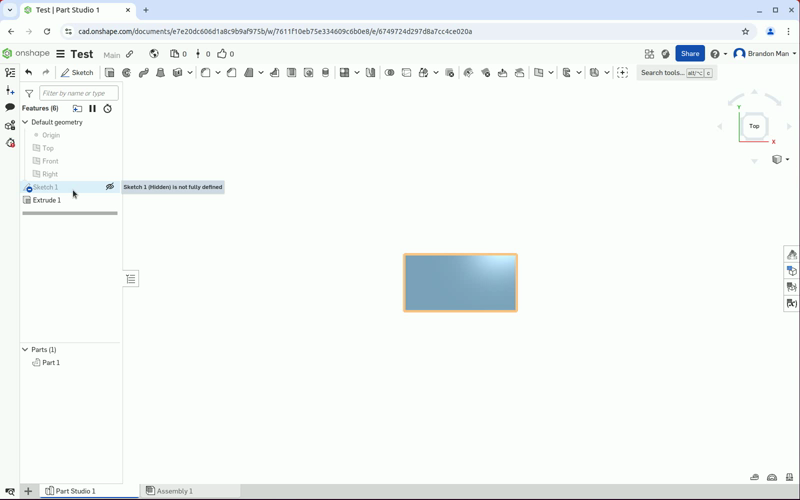
click(73, 189)
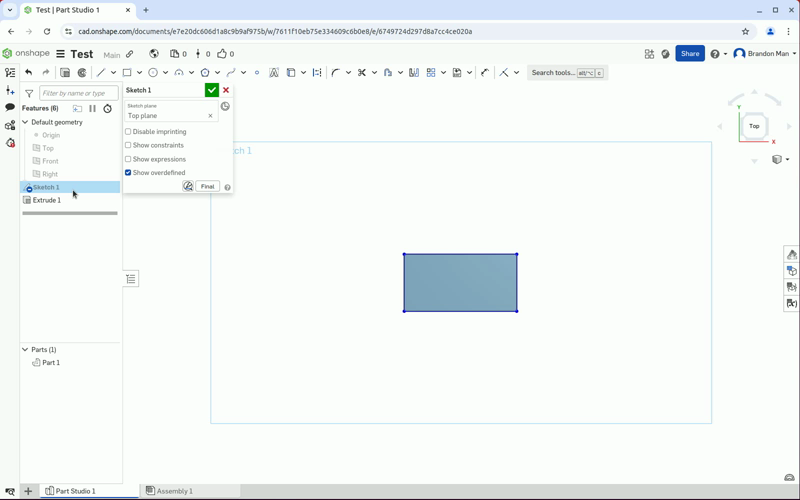
mouse_move(229, 92)
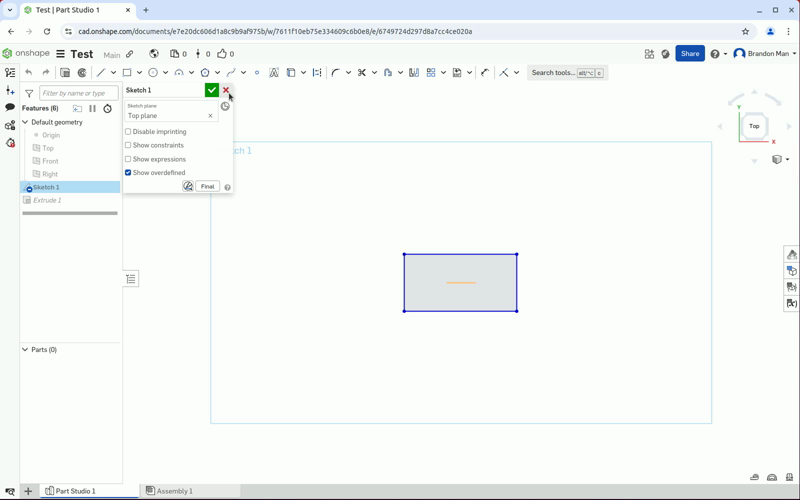
click(229, 92)
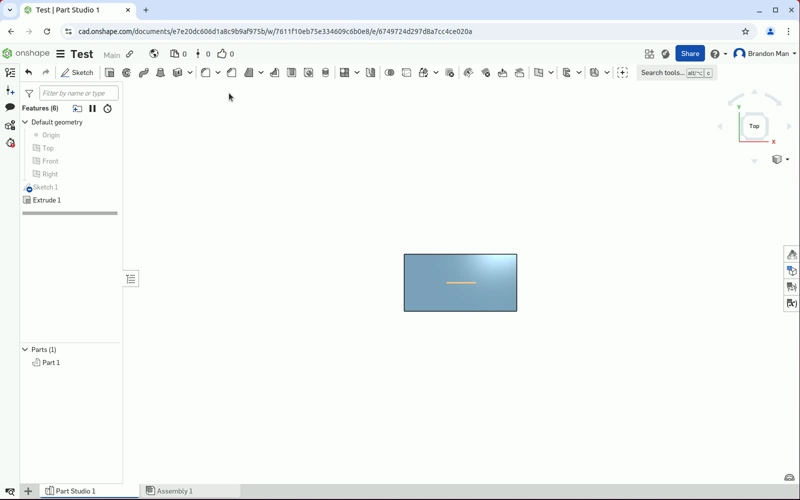
mouse_move(541, 75)
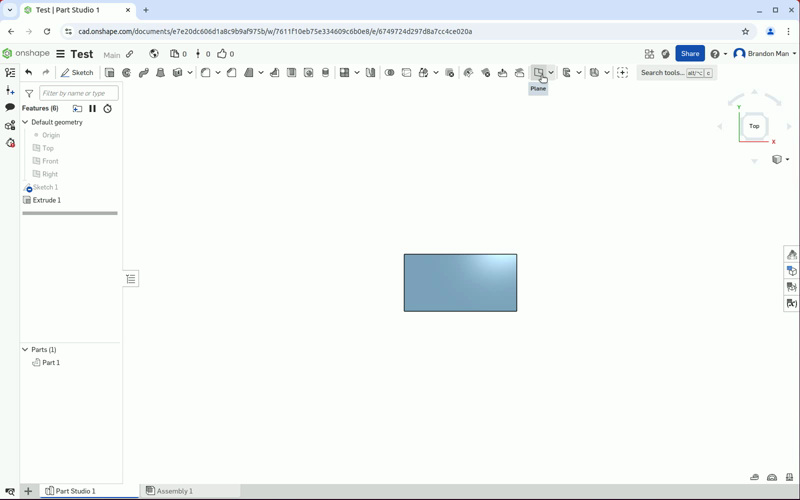
click(541, 75)
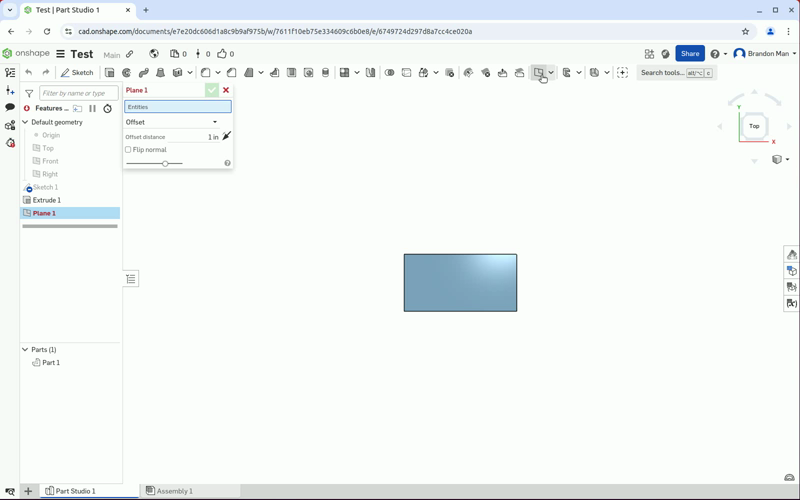
mouse_move(73, 150)
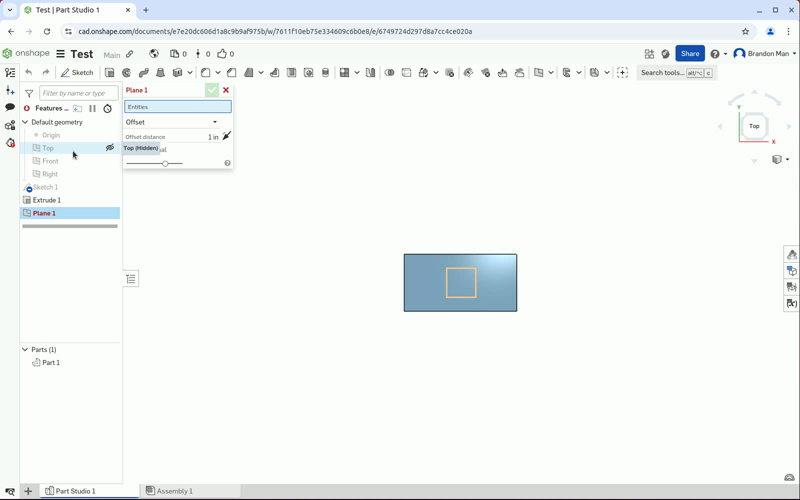
click(73, 150)
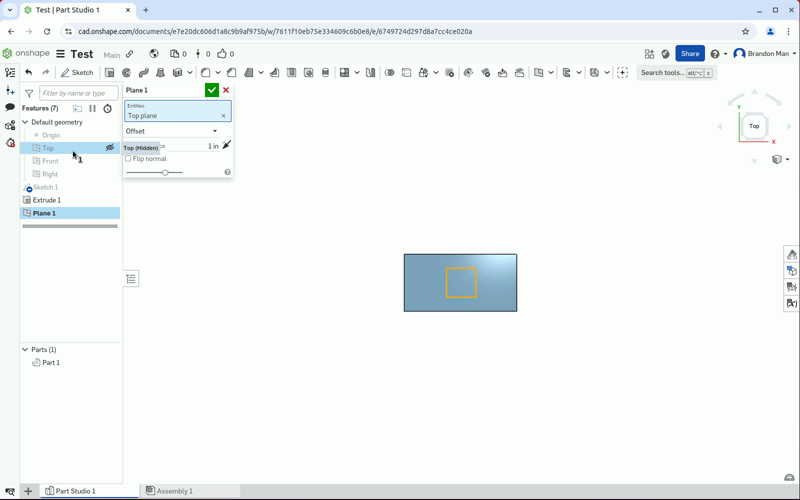
key(tab, 2)
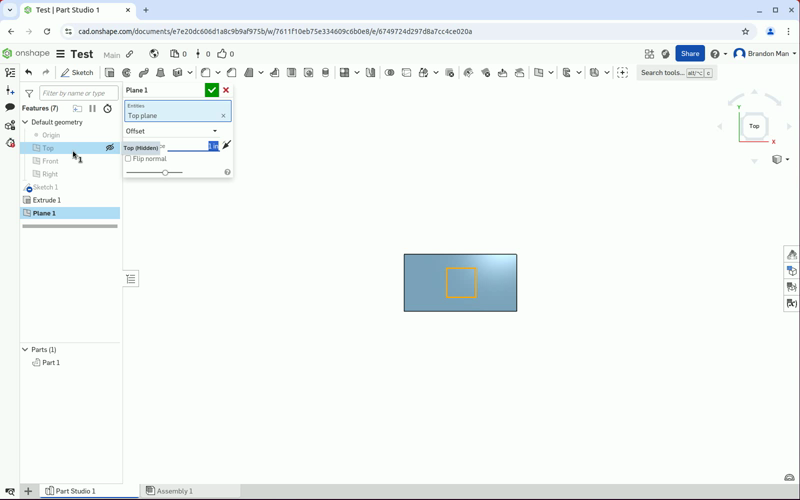
text(2.896)
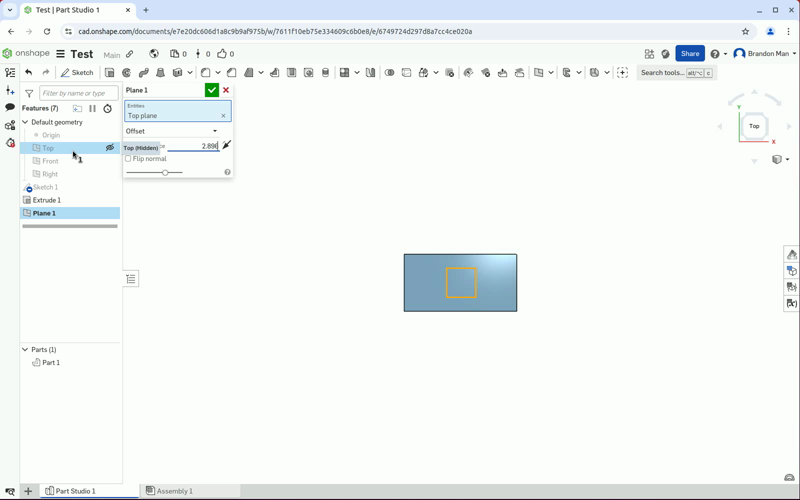
key(enter, 2)
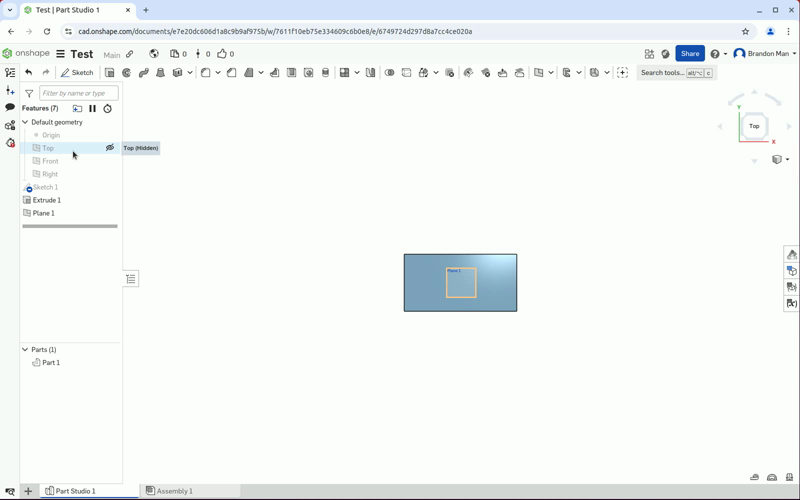
key(shift+s)
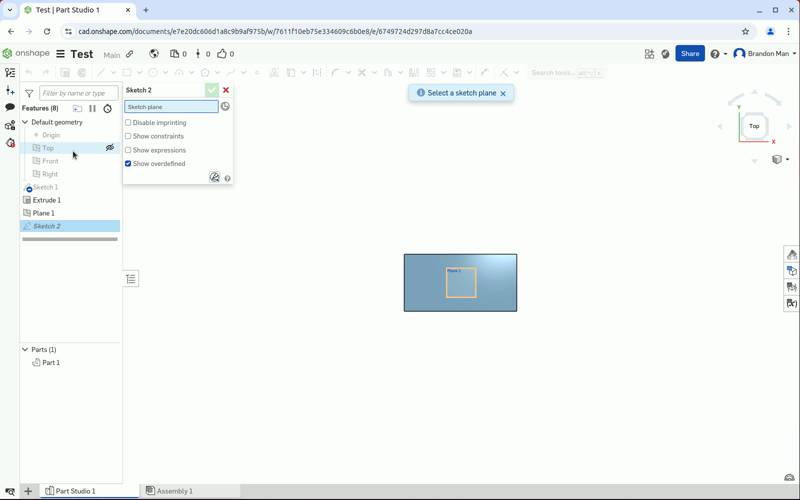
mouse_move(73, 215)
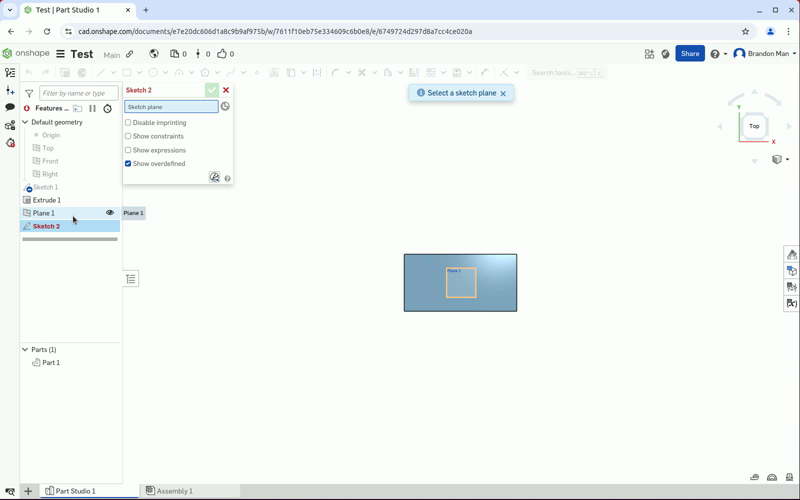
click(73, 215)
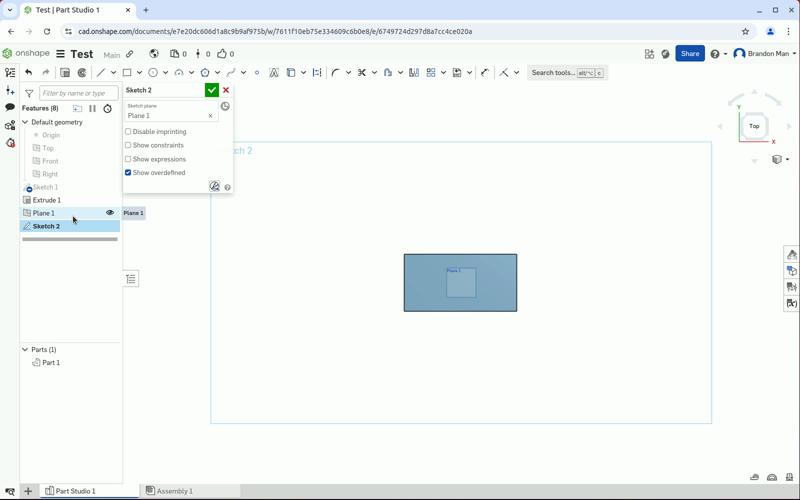
mouse_move(73, 352)
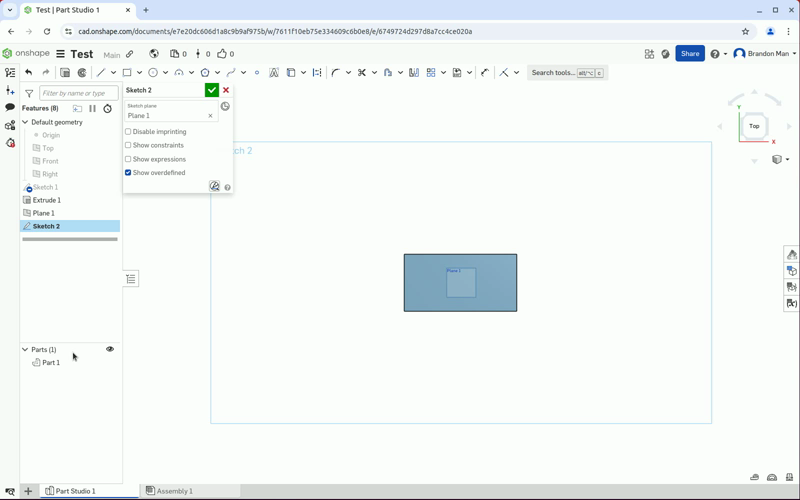
key(y)
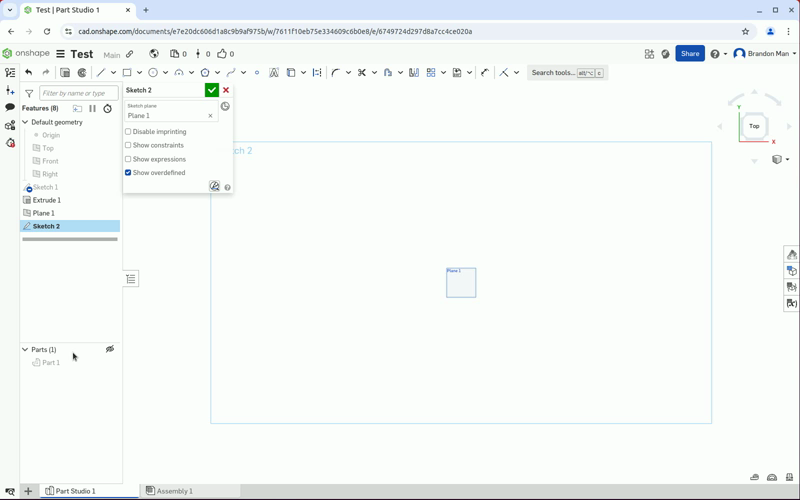
key(l)
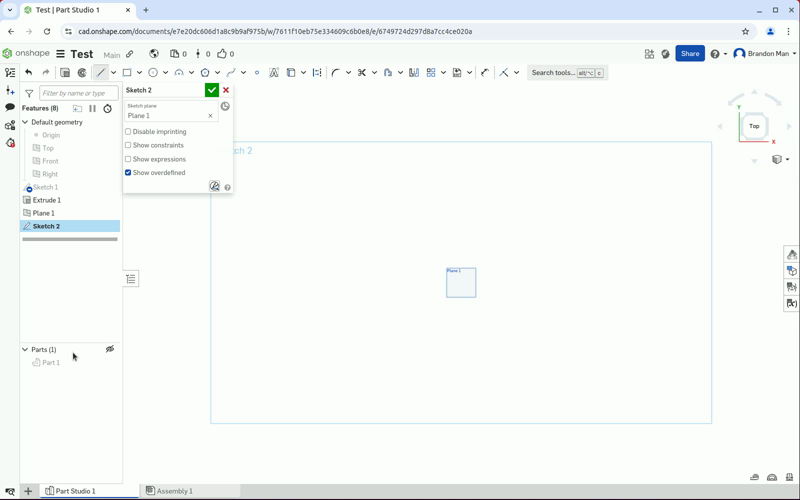
key_down(shift)
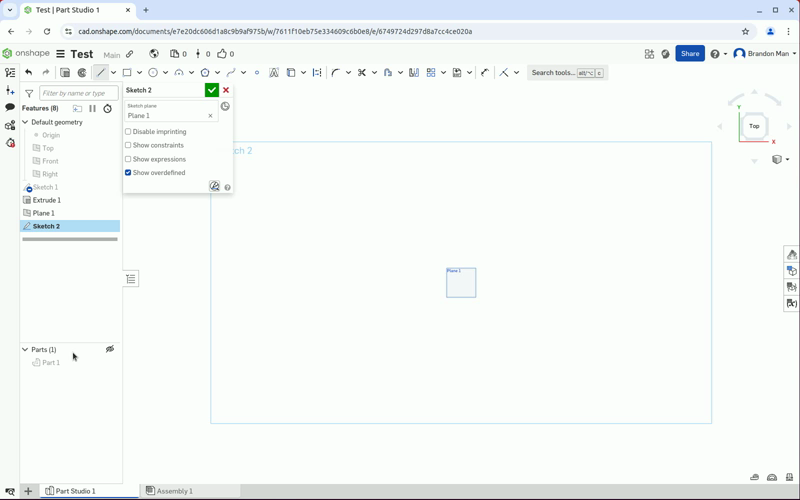
mouse_move(516, 297)
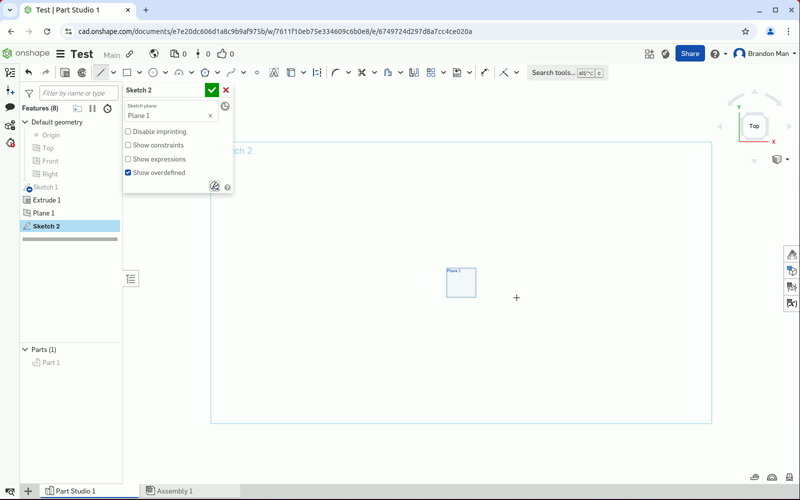
click(516, 297)
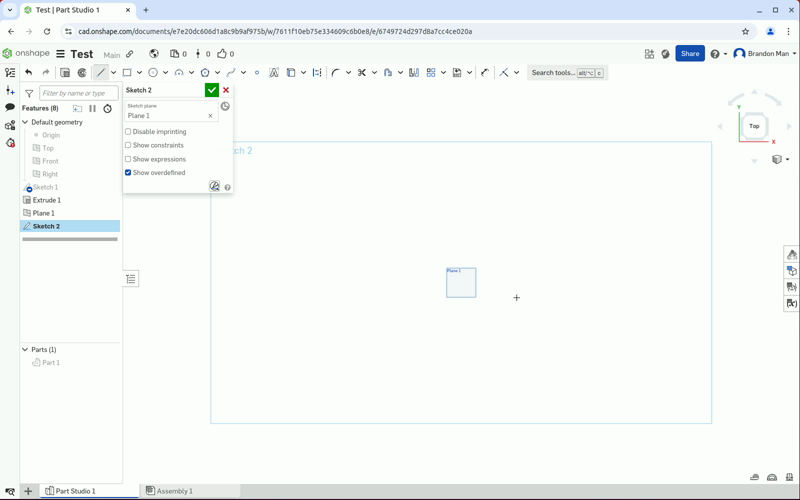
key_up(shift)
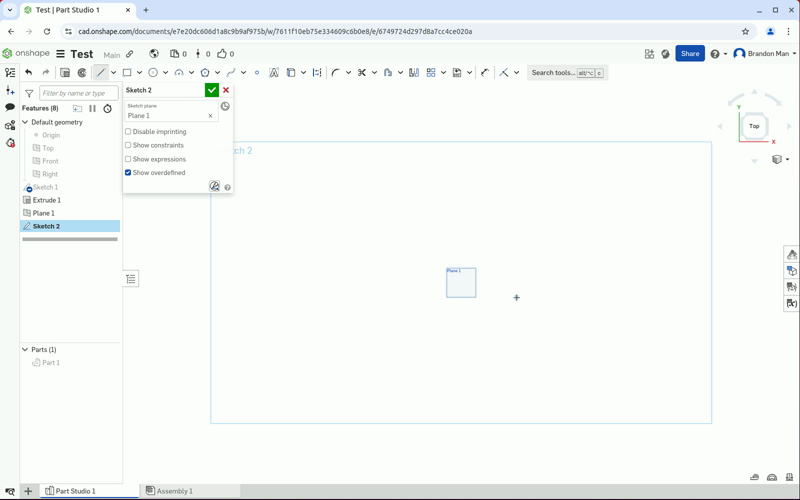
key_down(shift)
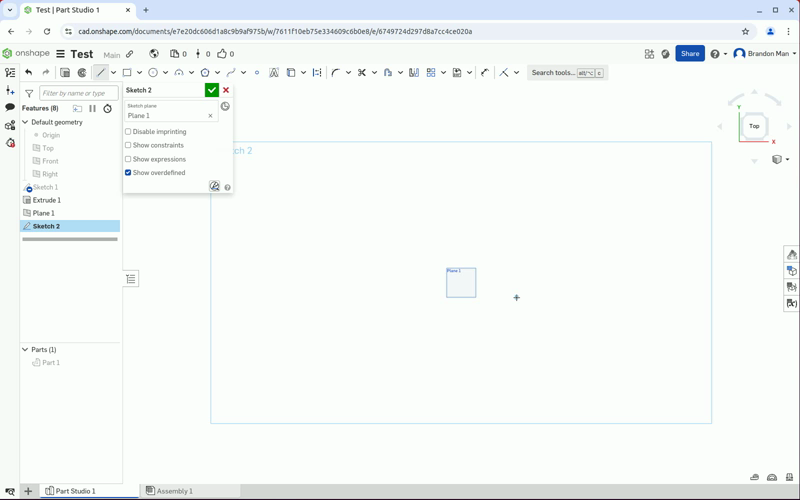
mouse_move(546, 297)
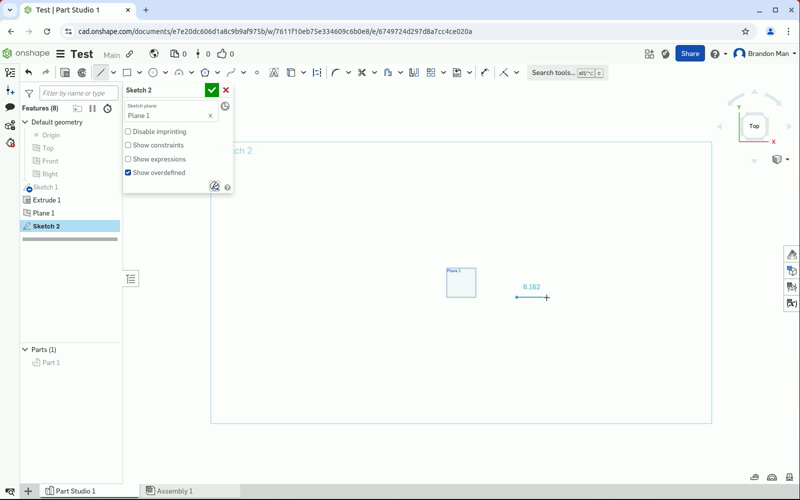
mouse_move(573, 297)
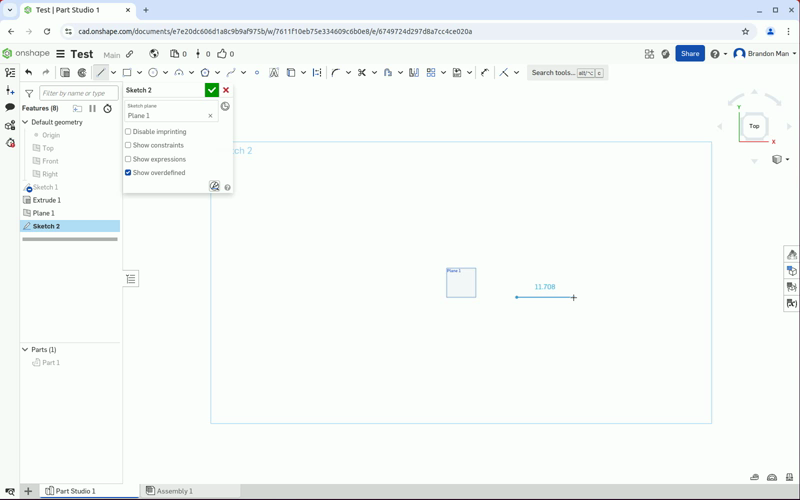
click(573, 297)
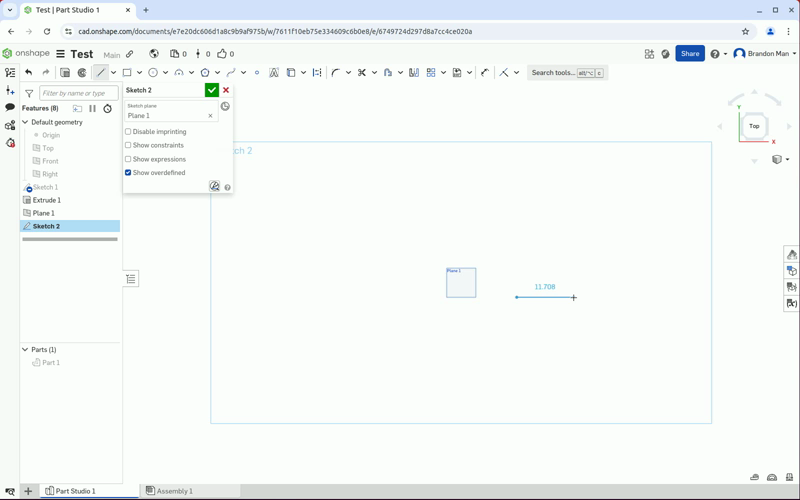
key_up(shift)
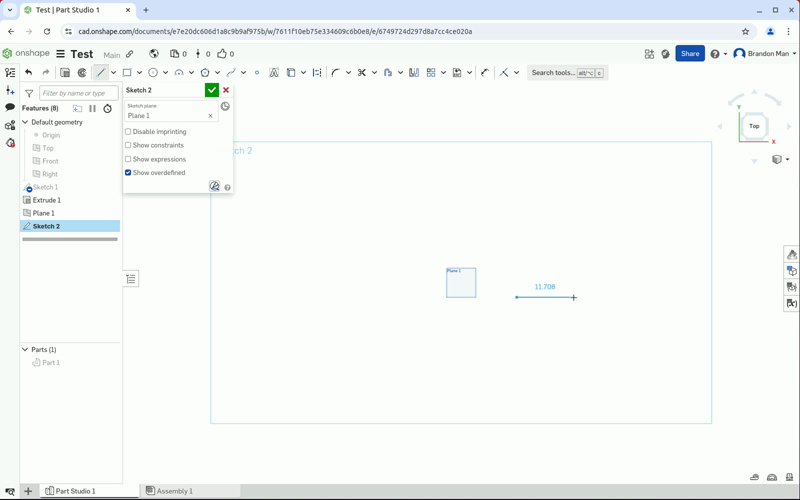
key_down(shift)
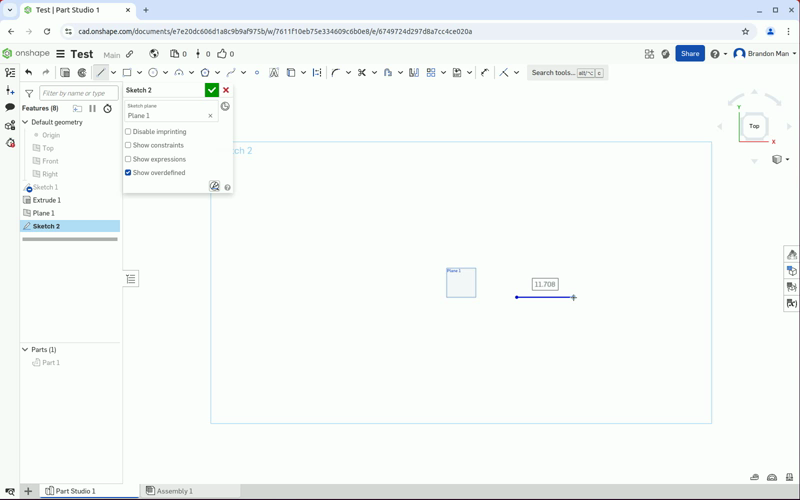
mouse_move(589, 297)
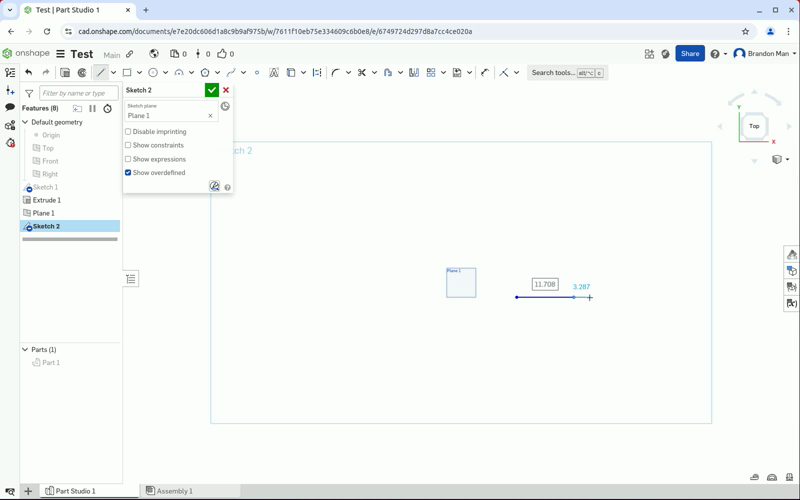
mouse_move(573, 268)
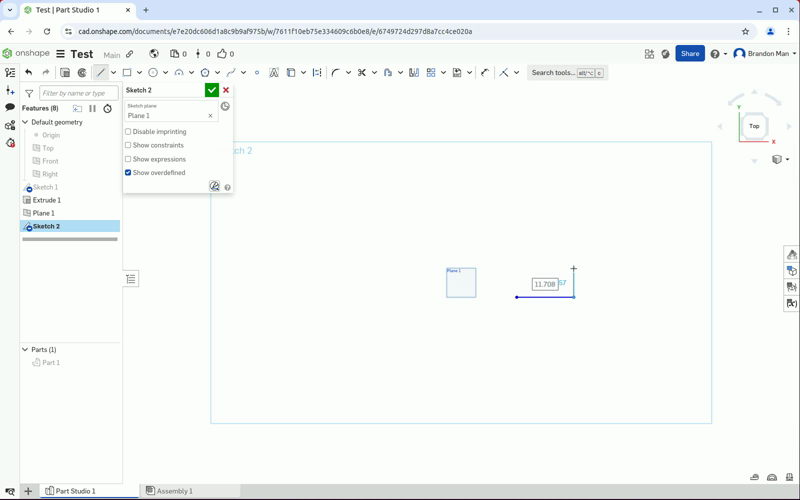
click(573, 268)
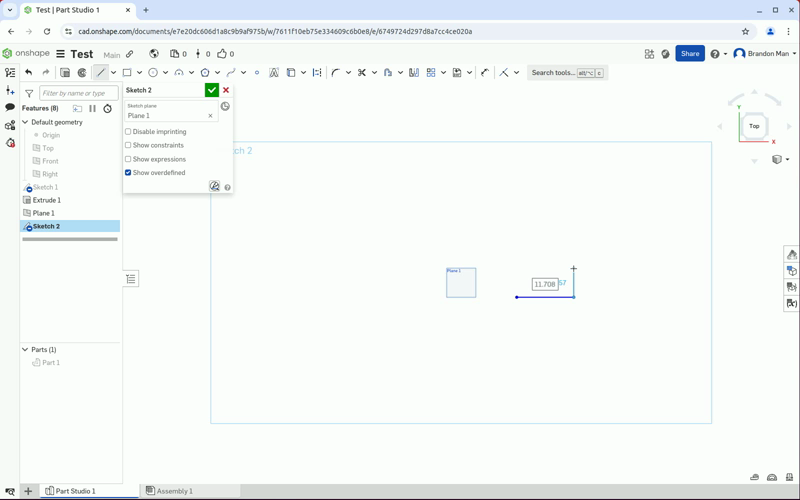
key_up(shift)
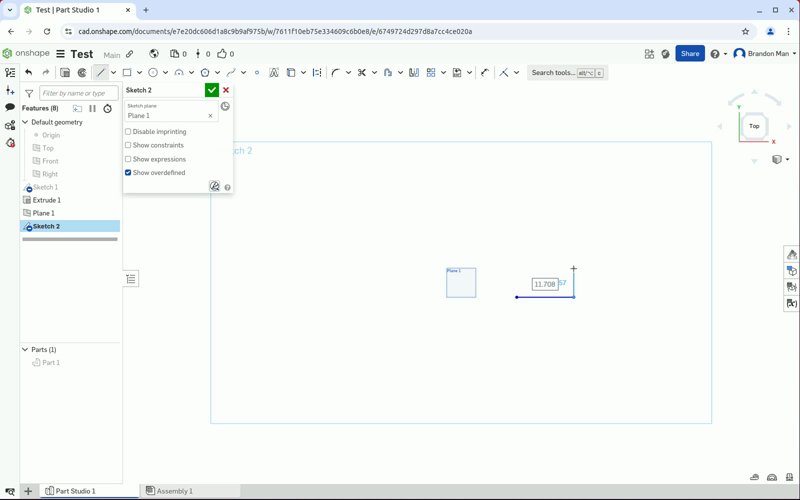
key_down(shift)
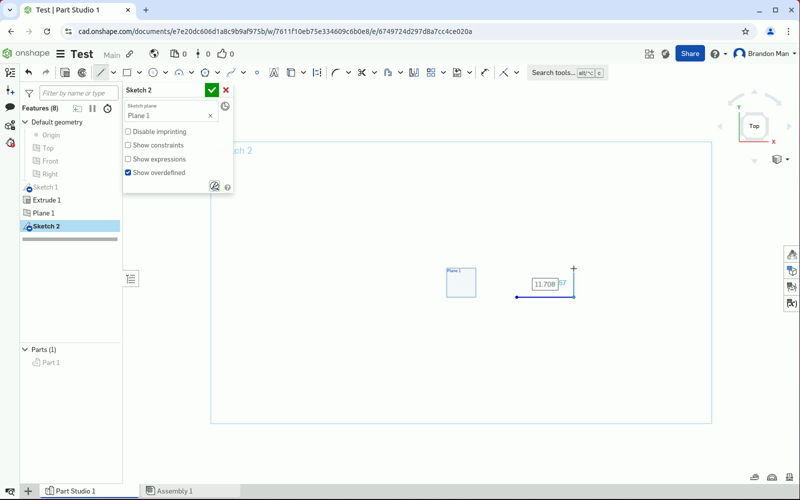
mouse_move(589, 268)
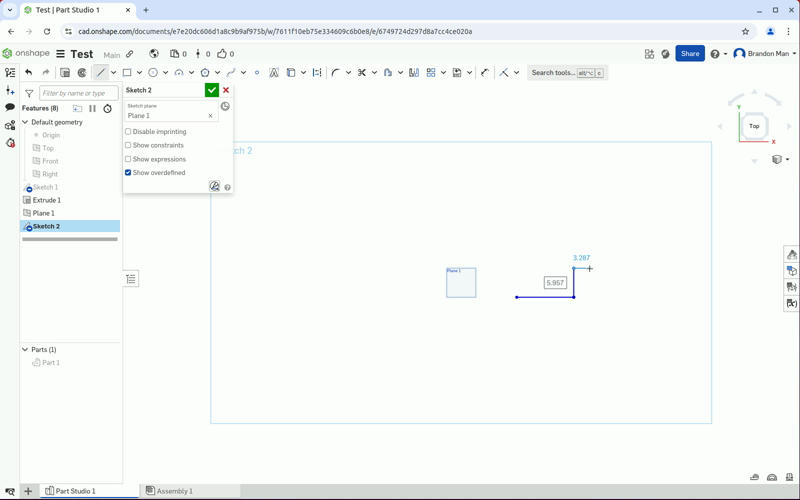
mouse_move(516, 268)
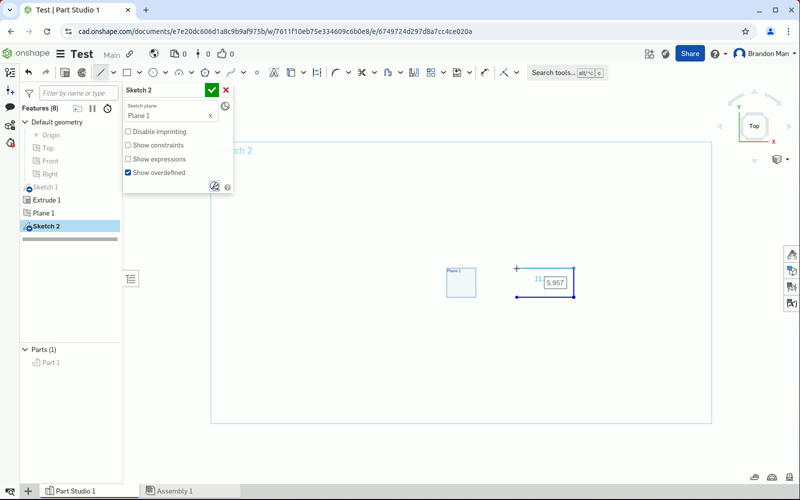
click(516, 268)
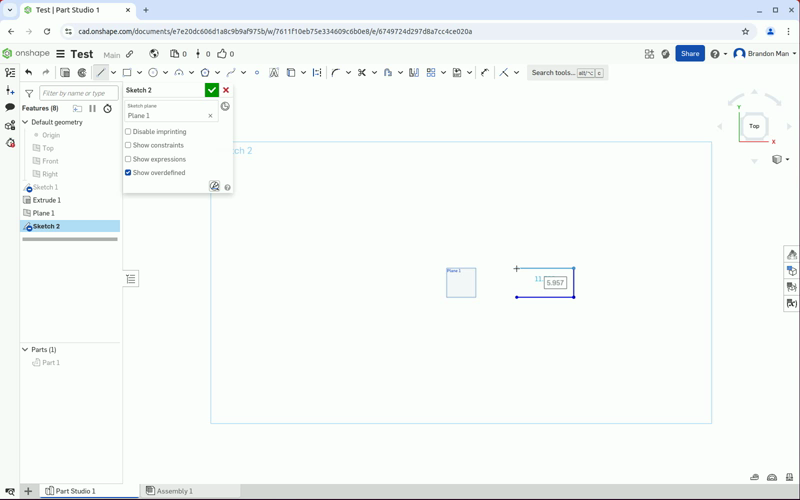
key_up(shift)
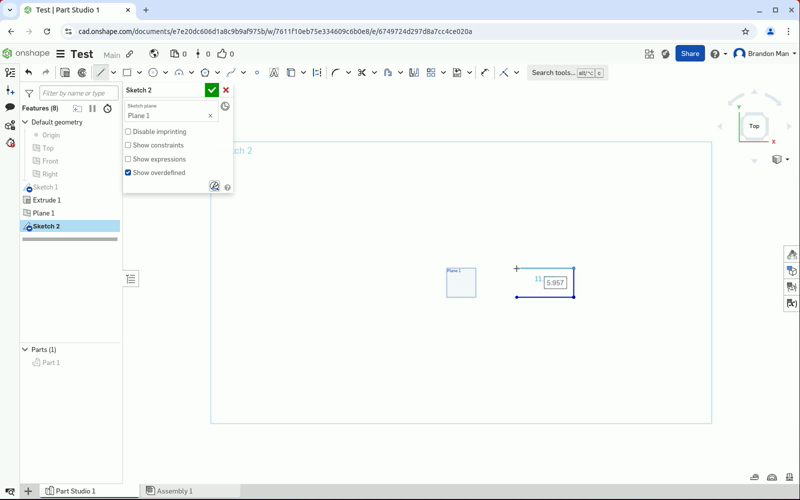
mouse_move(546, 268)
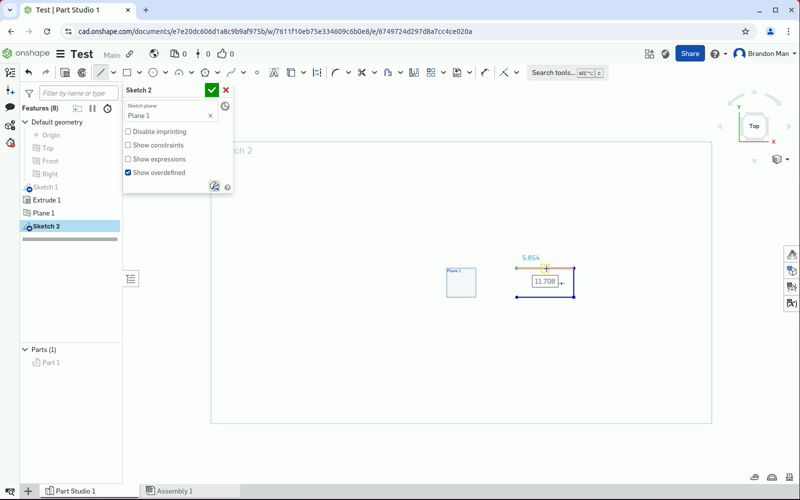
key_down(shift)
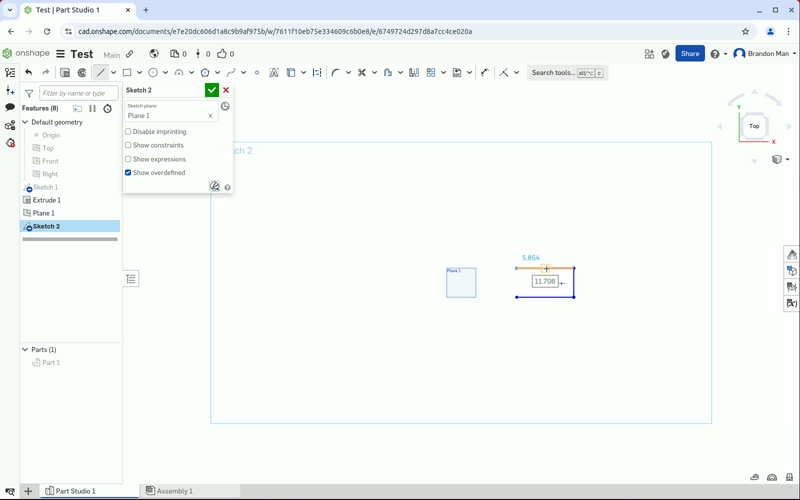
mouse_move(516, 297)
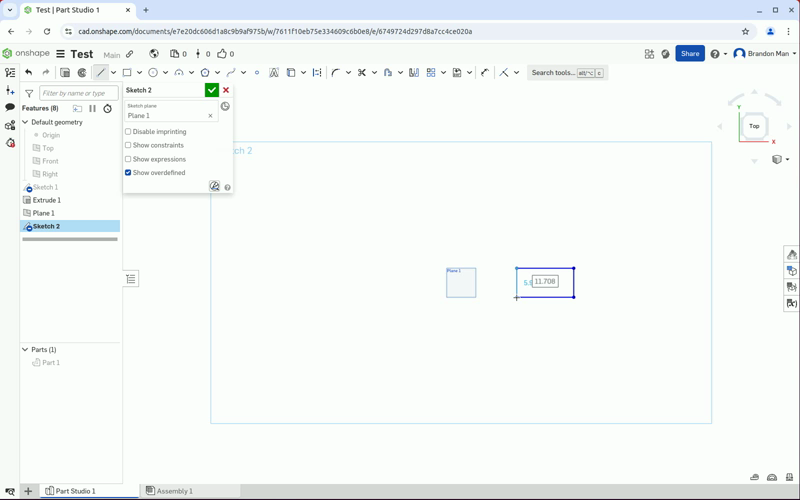
key_up(shift)
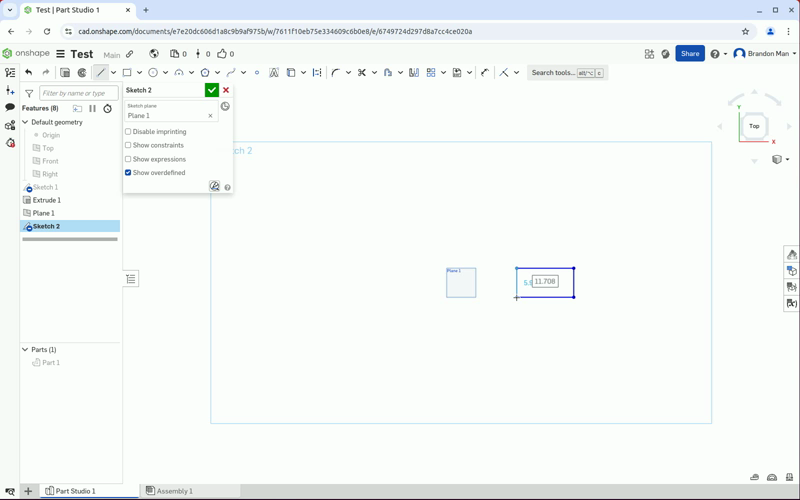
click(516, 297)
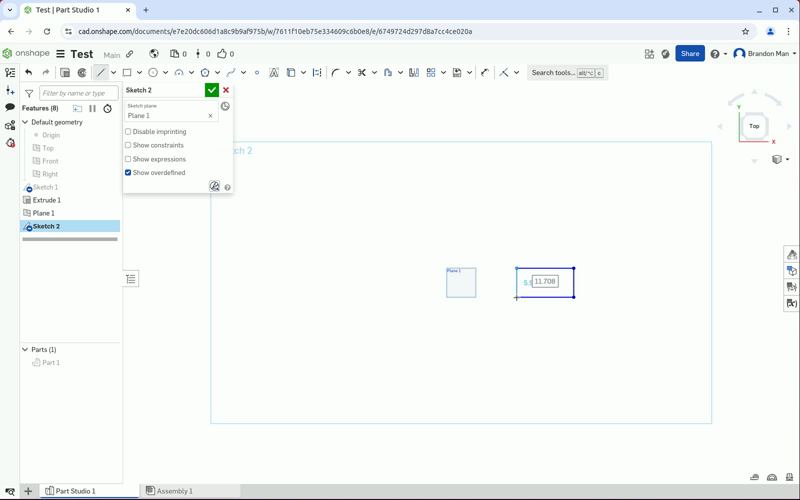
key(esc)
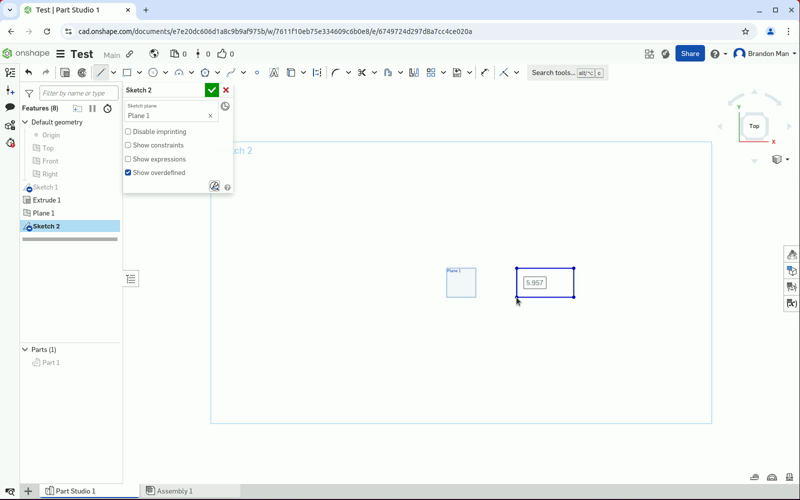
mouse_move(546, 281)
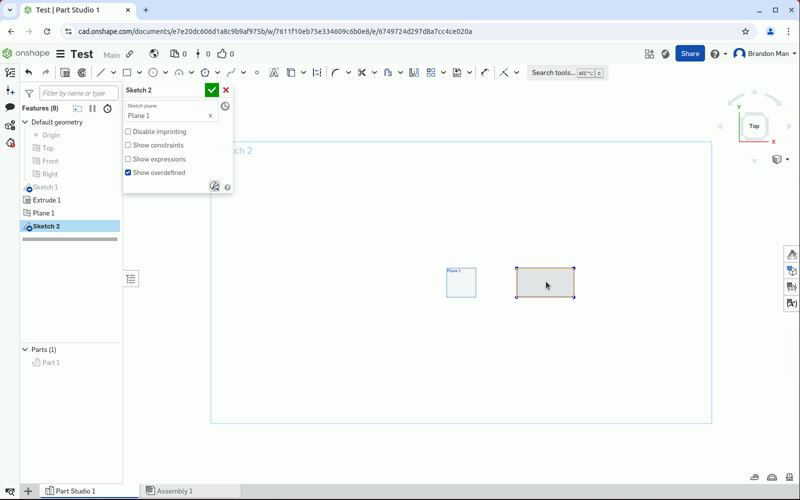
scroll(6)
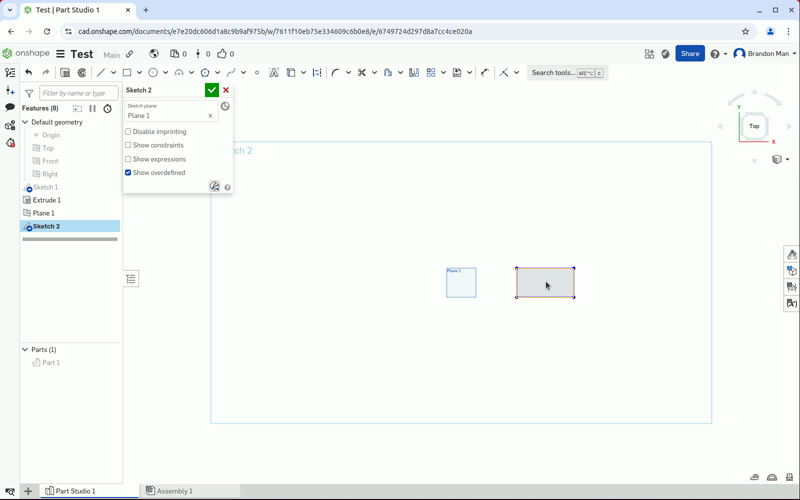
scroll(6)
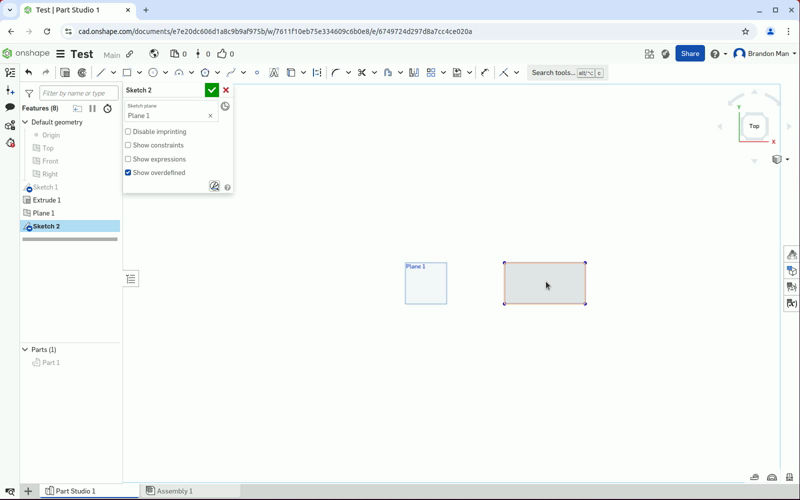
scroll(6)
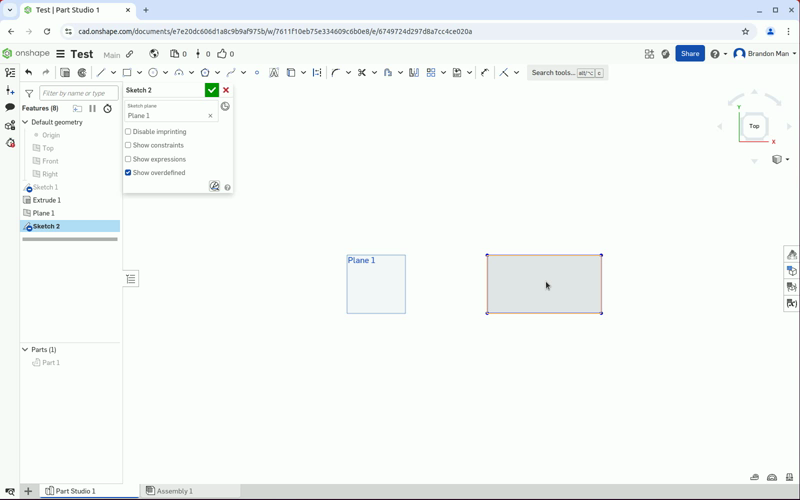
scroll(6)
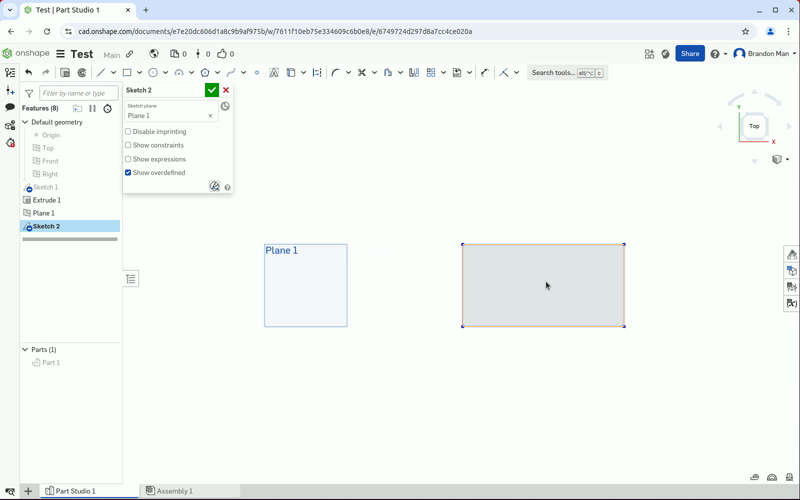
scroll(6)
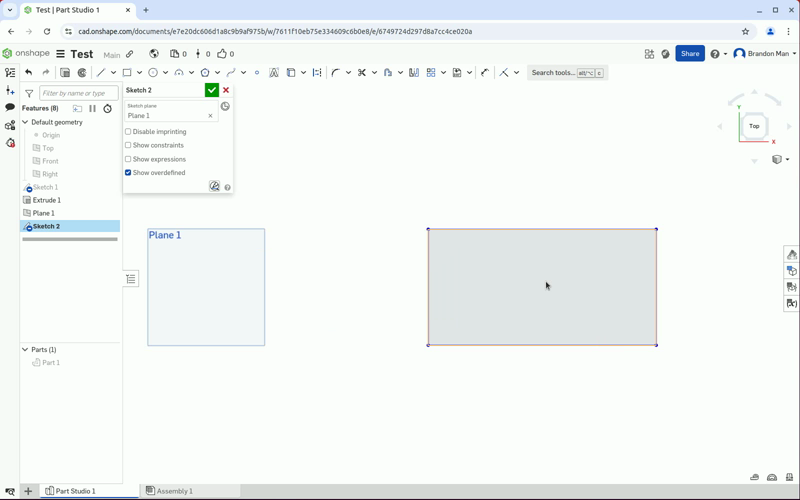
scroll(6)
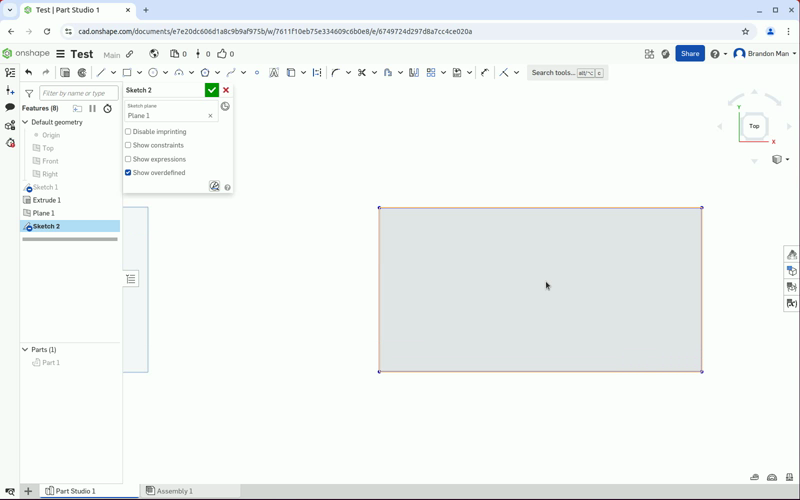
scroll(6)
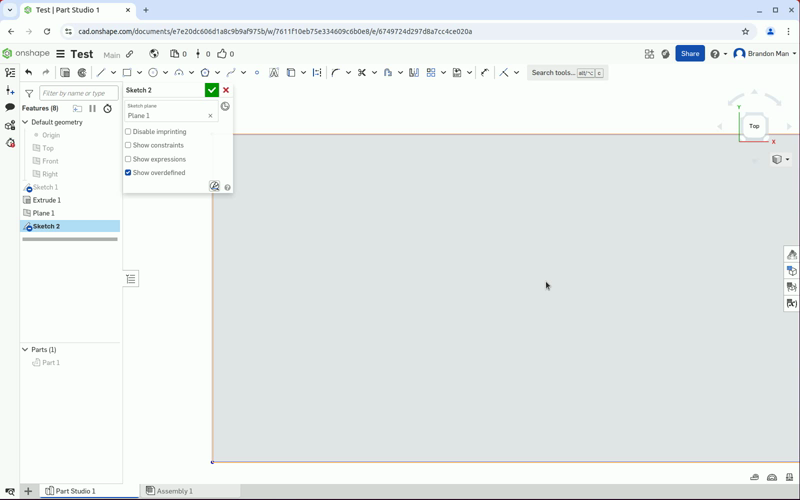
click(546, 281)
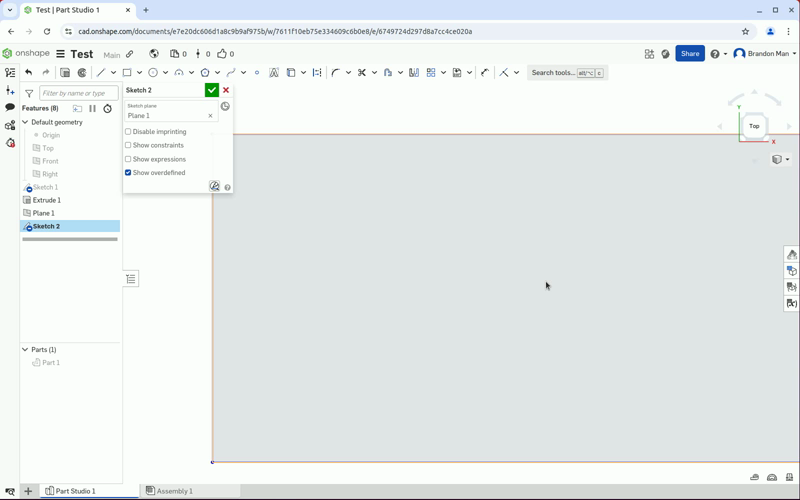
scroll(-6)
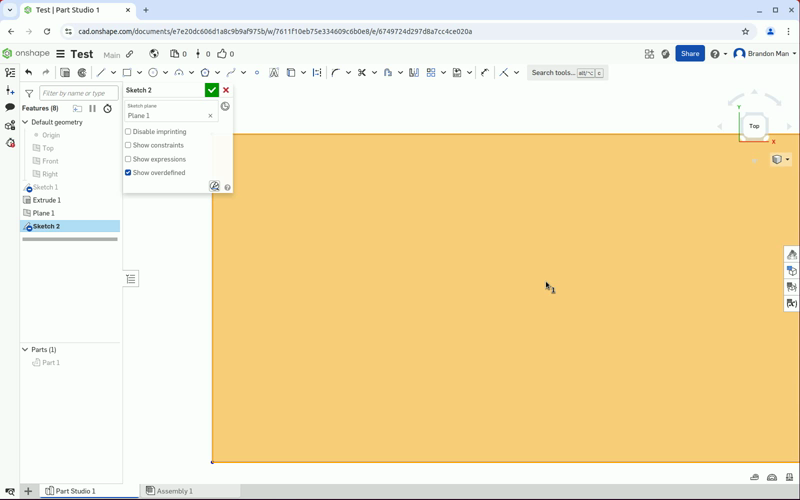
scroll(-6)
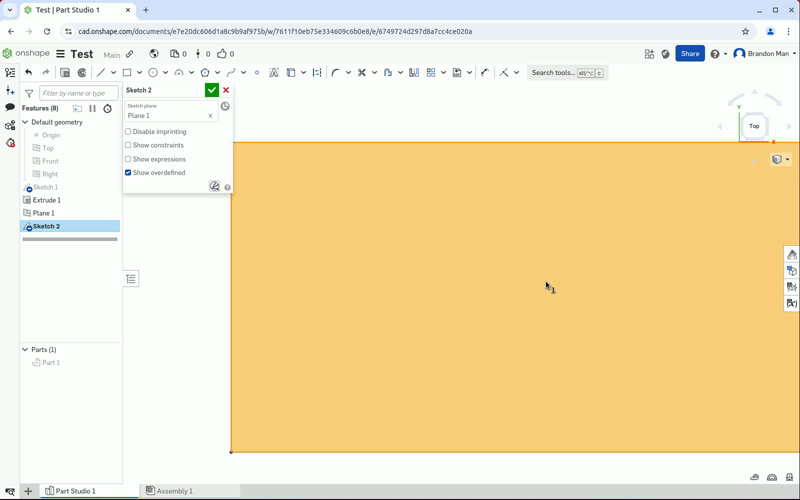
scroll(-6)
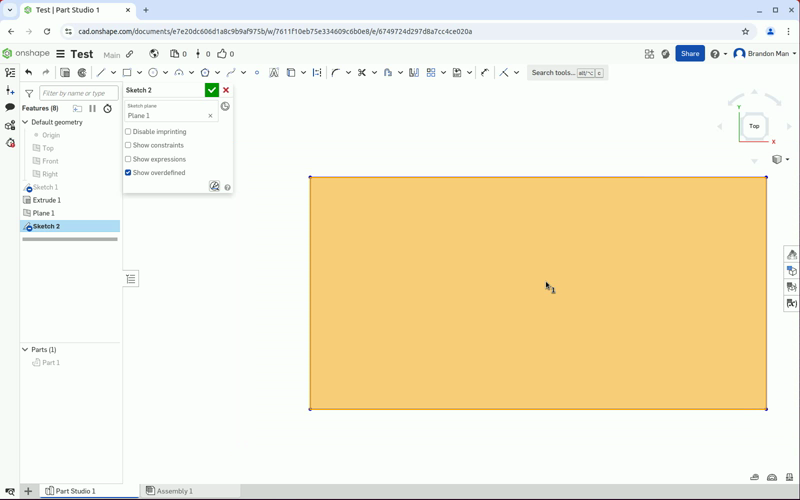
scroll(-6)
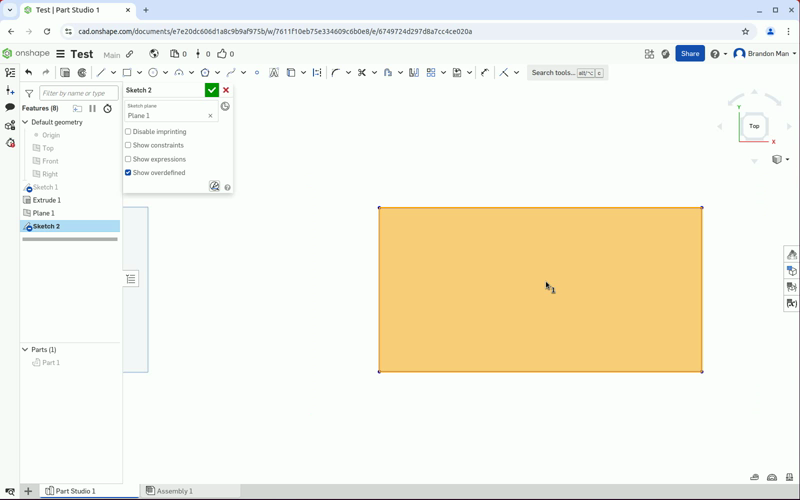
scroll(-6)
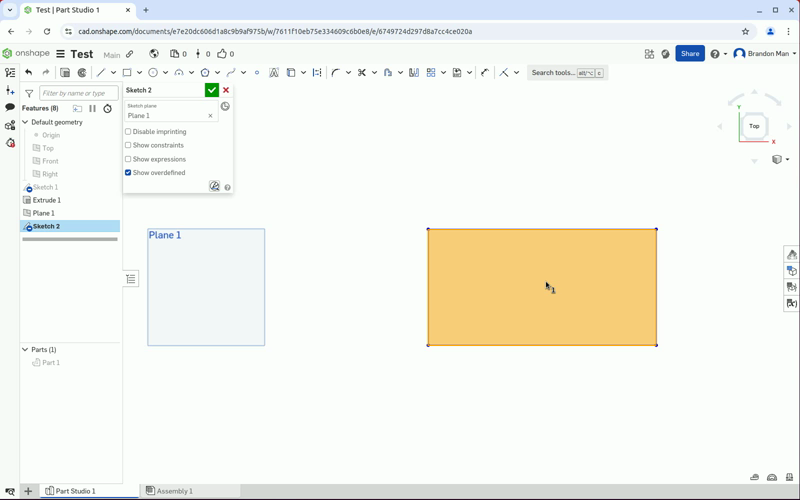
scroll(-6)
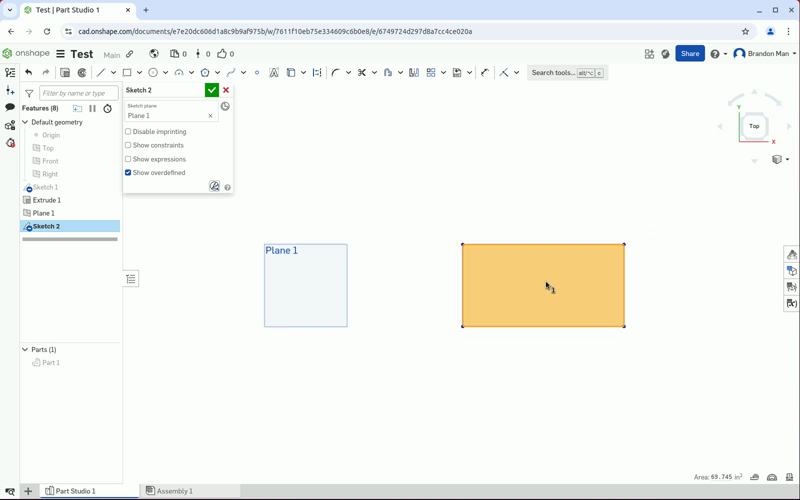
scroll(-6)
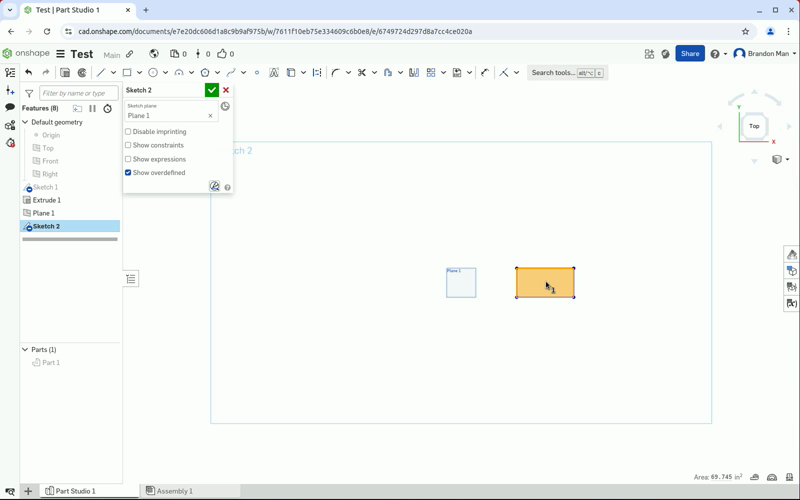
mouse_move(73, 352)
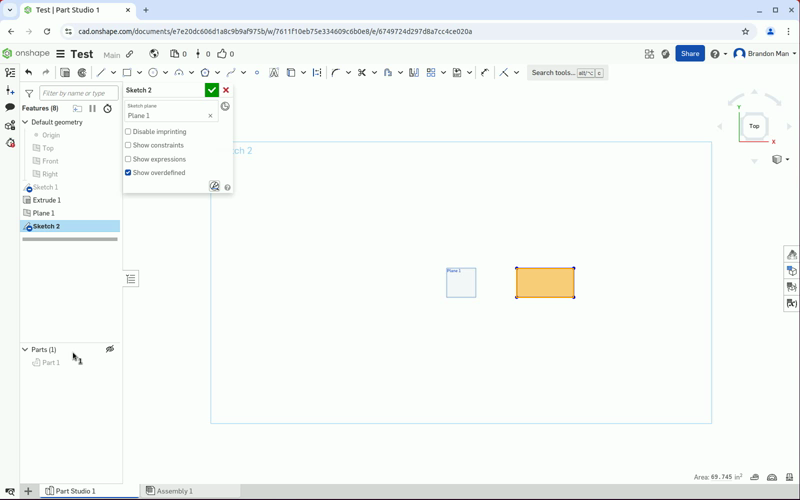
key(shift+y)
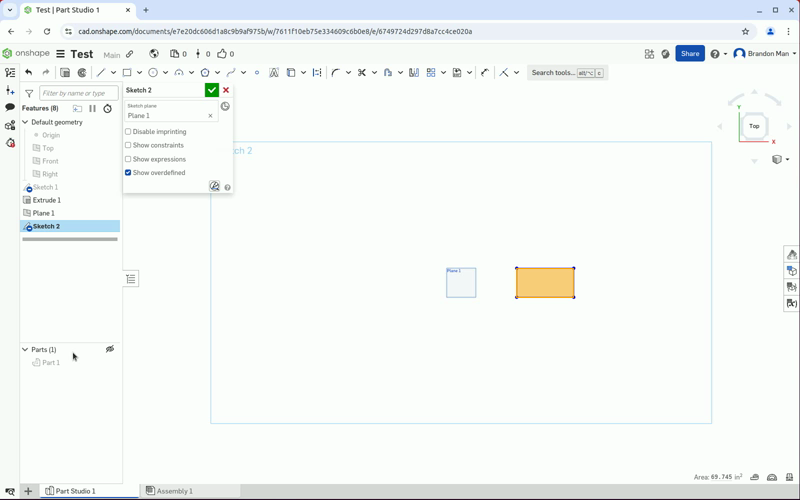
key(shift+e)
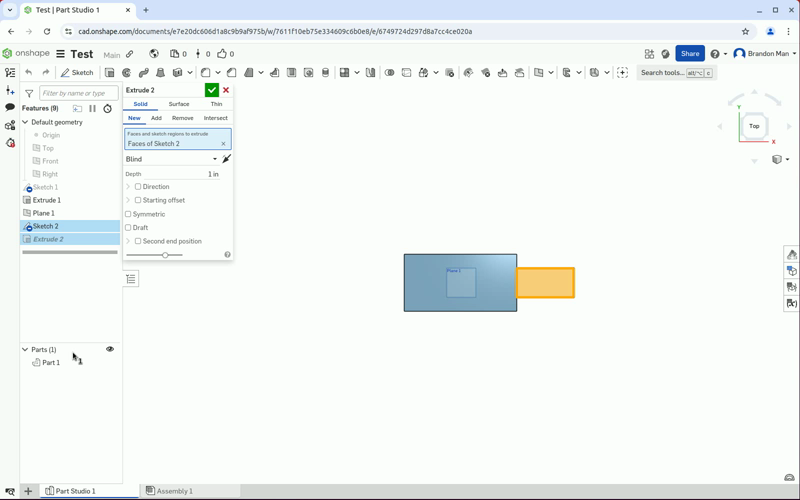
mouse_move(143, 106)
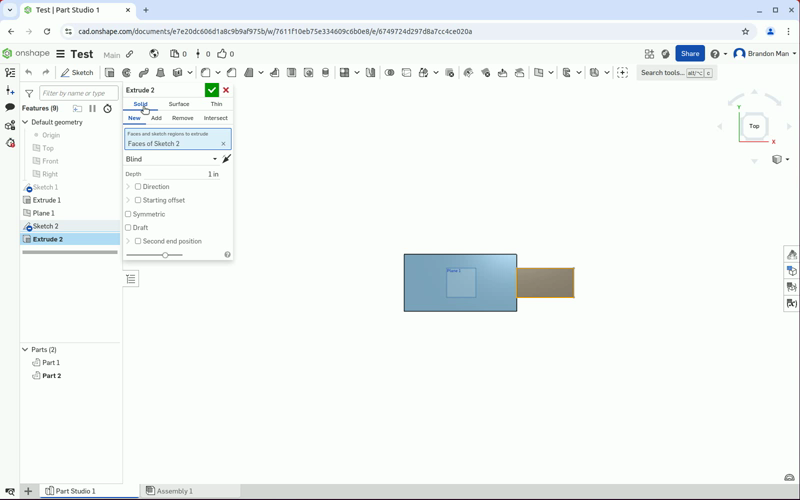
click(143, 106)
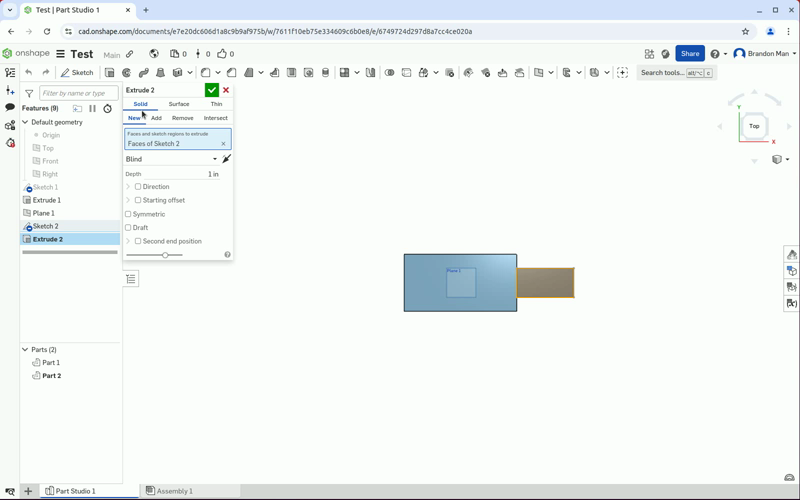
mouse_move(137, 120)
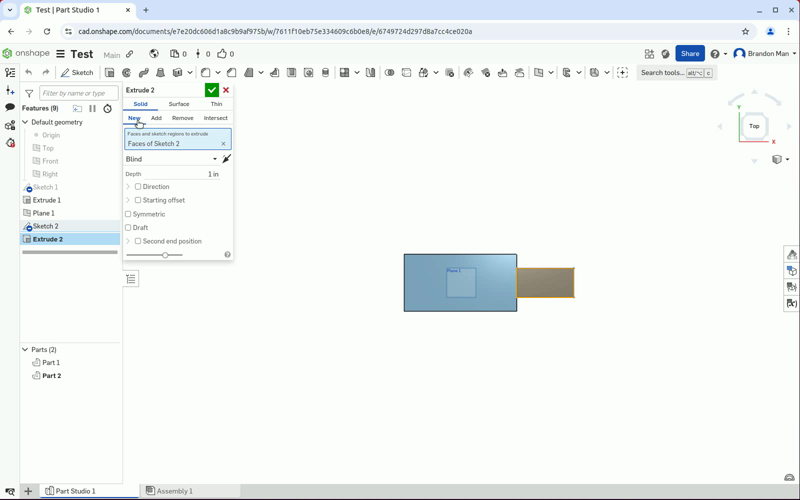
click(137, 120)
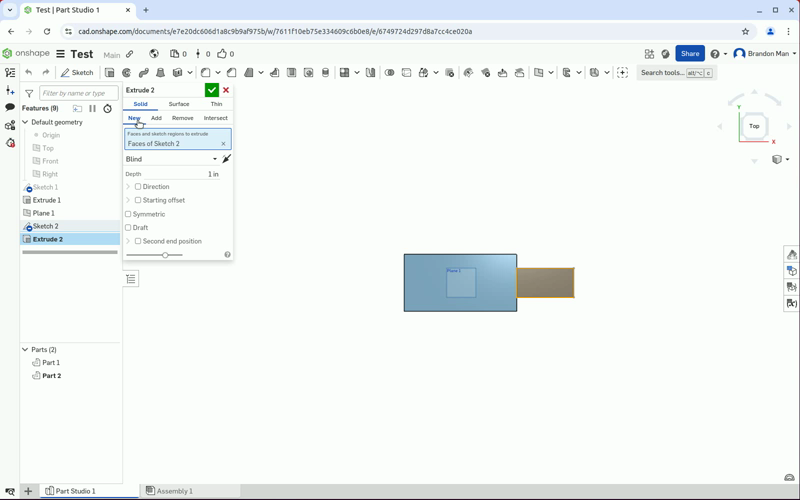
key(tab, 4)
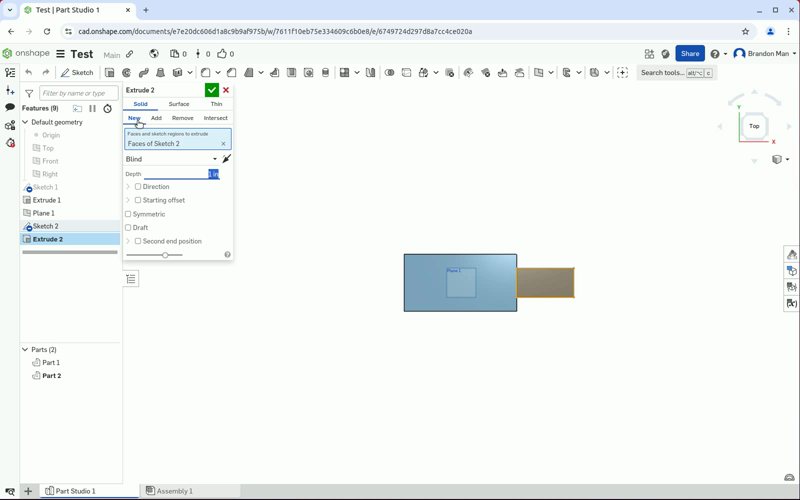
text(2.889)
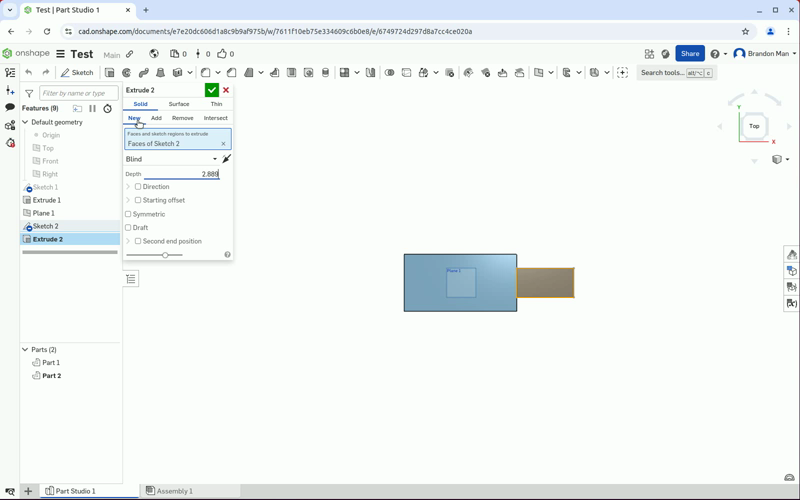
key(enter)
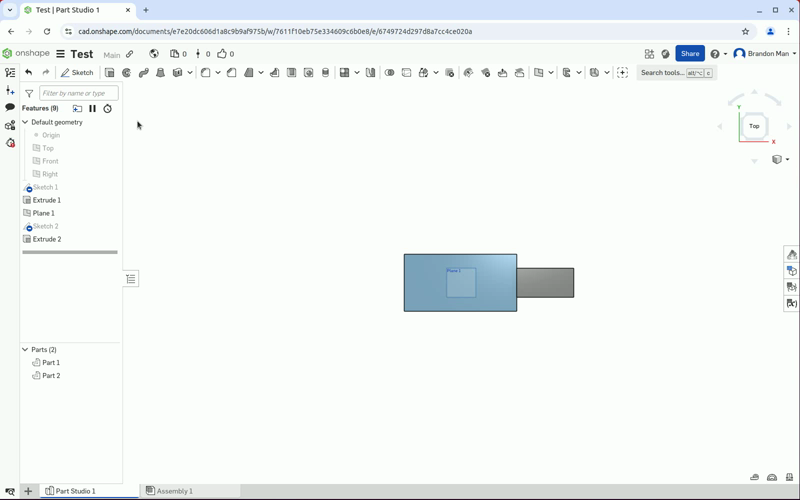
key(shift+h)
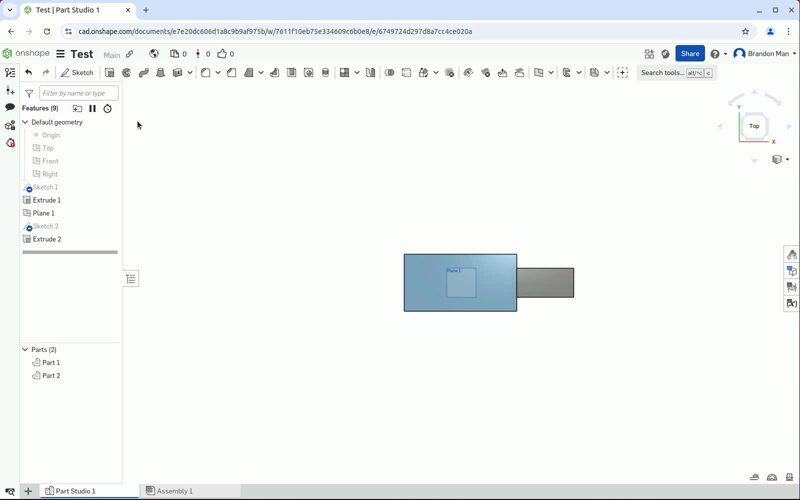
key(shift+h)
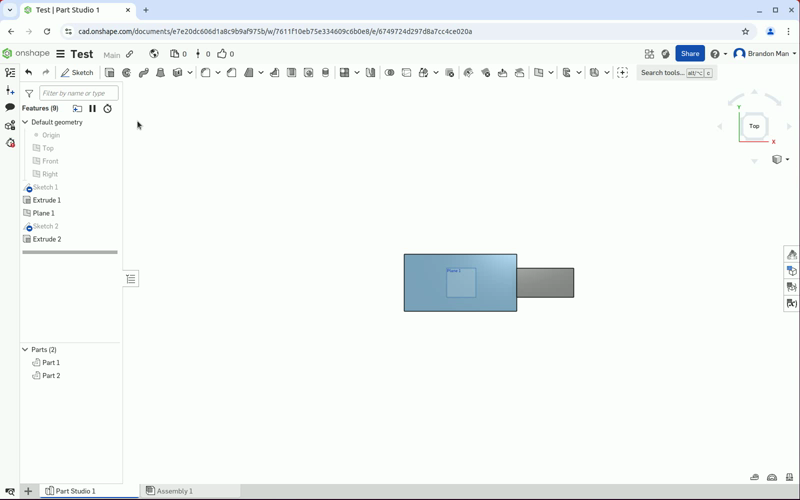
mouse_move(73, 189)
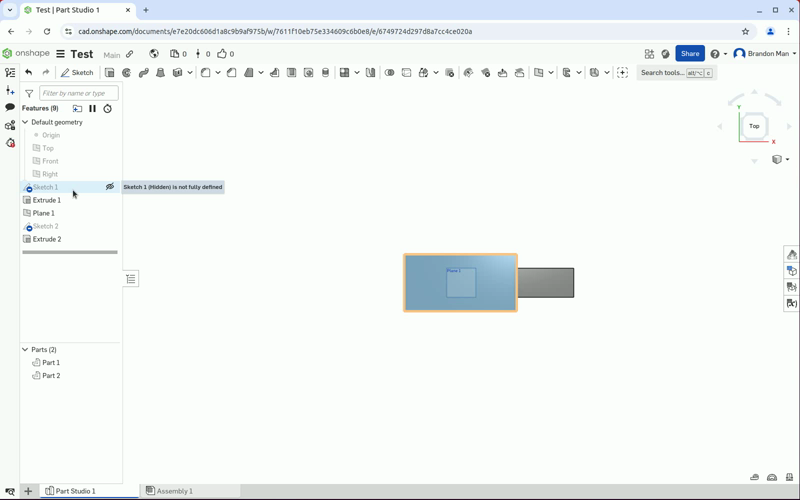
click(73, 189)
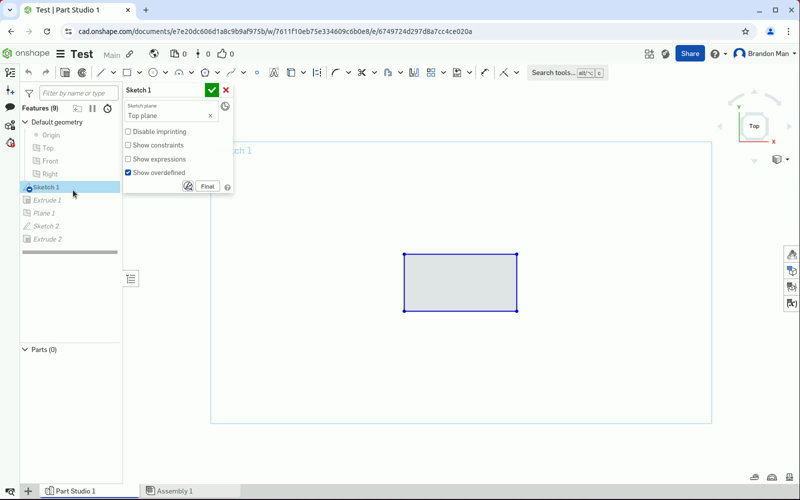
mouse_move(229, 92)
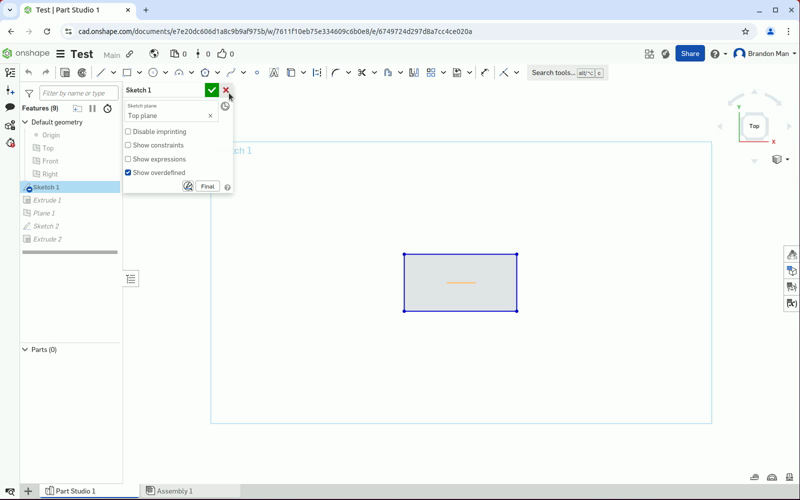
click(229, 92)
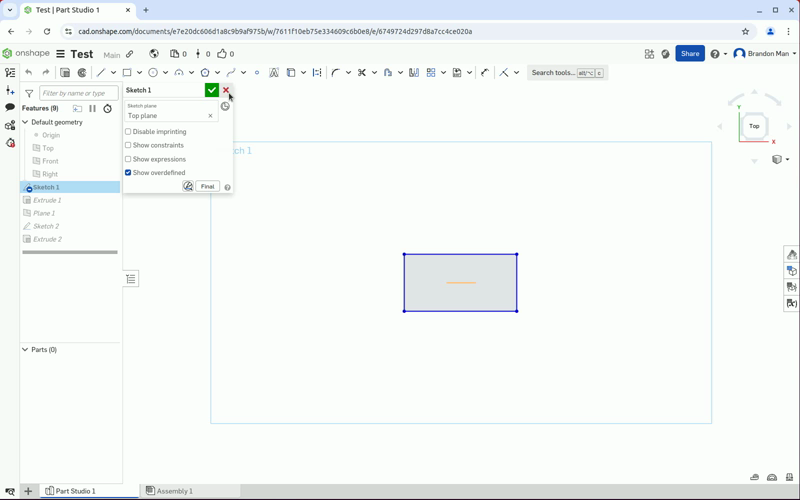
key(shift+s)
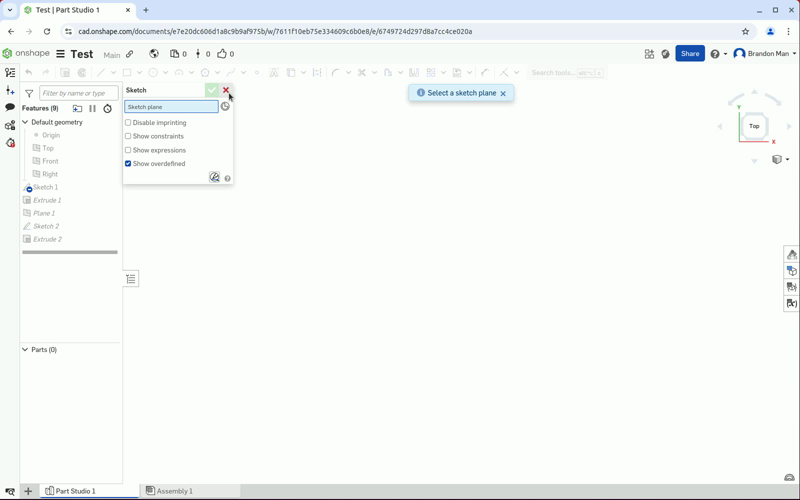
mouse_move(73, 215)
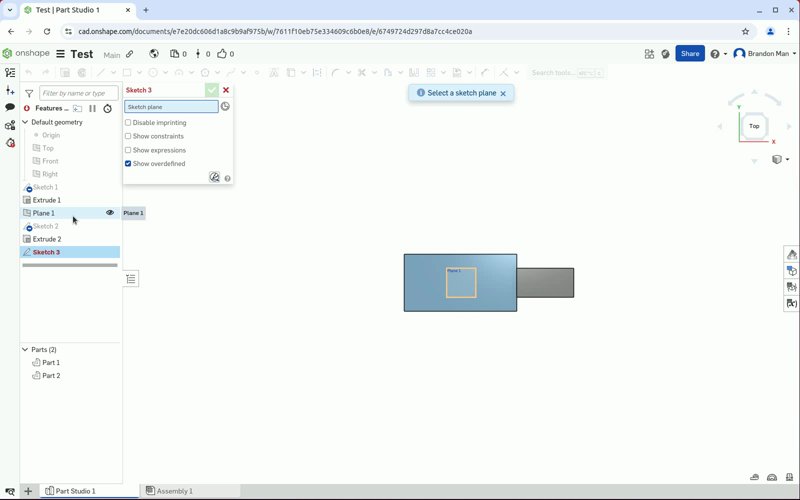
click(73, 215)
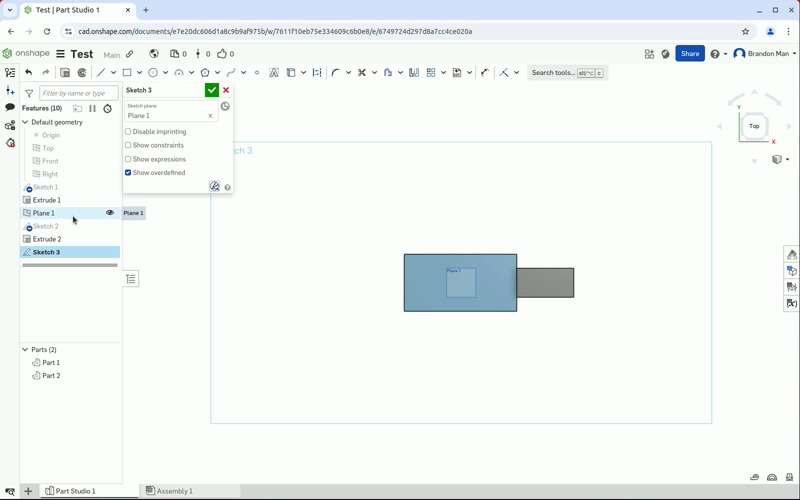
mouse_move(73, 352)
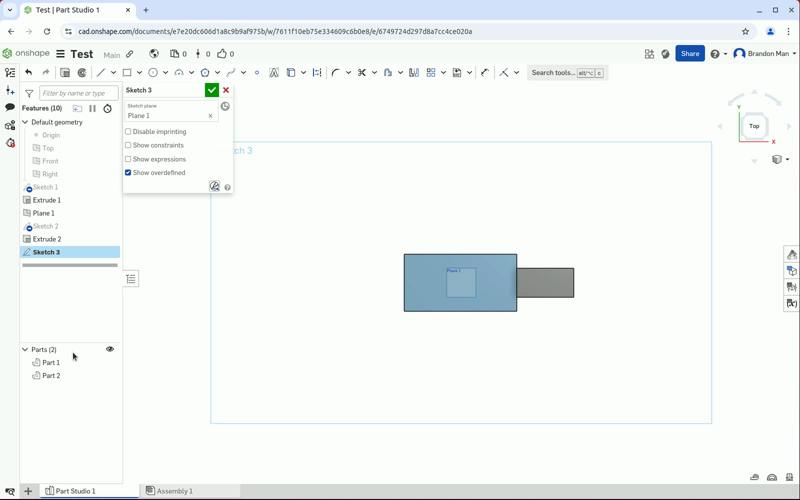
key(y)
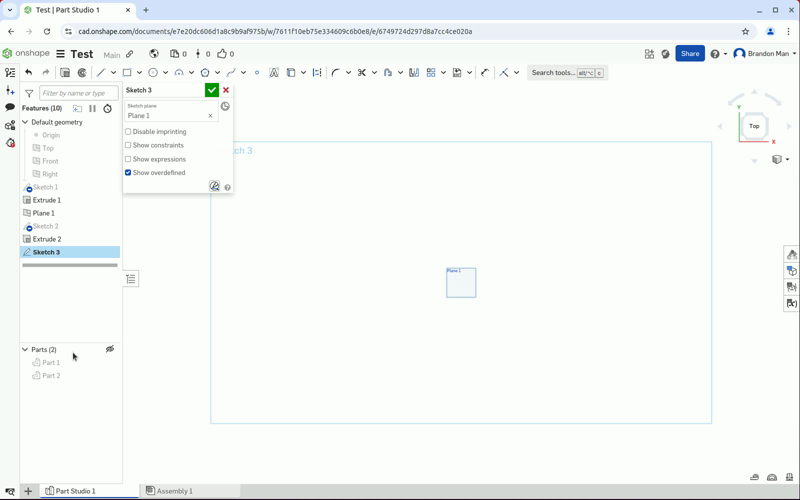
key(l)
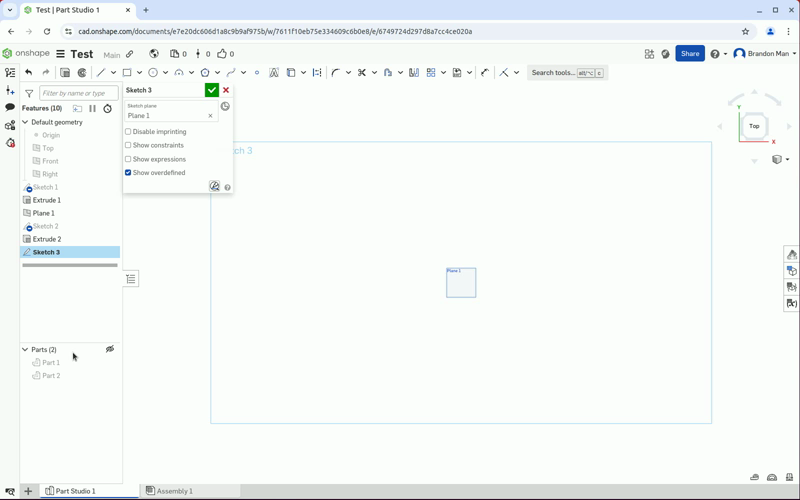
key_down(shift)
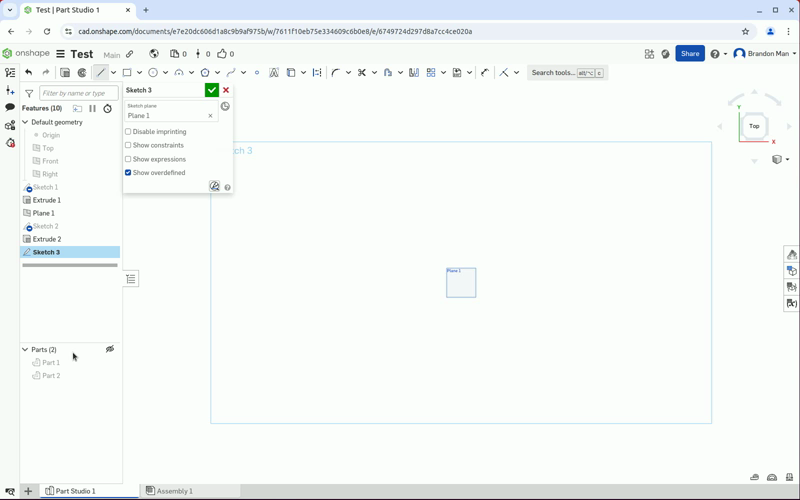
mouse_move(348, 297)
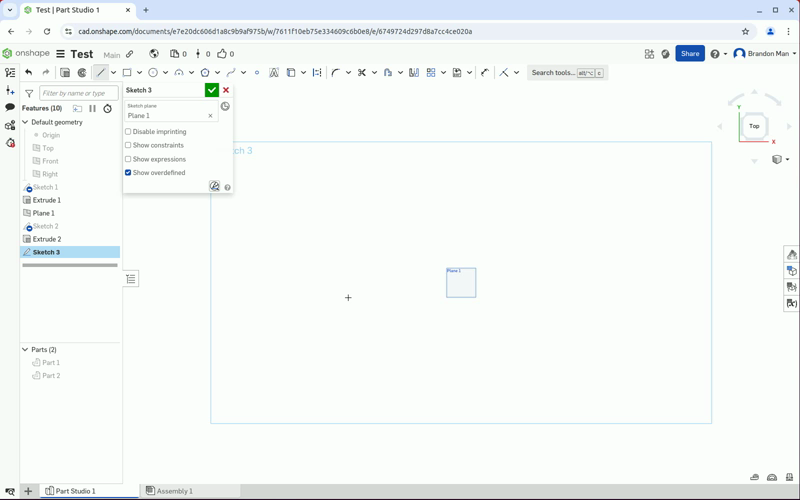
click(348, 297)
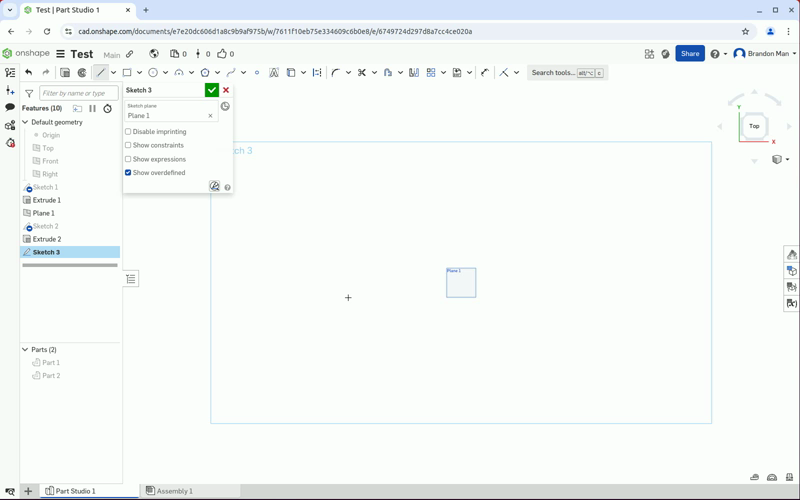
key_up(shift)
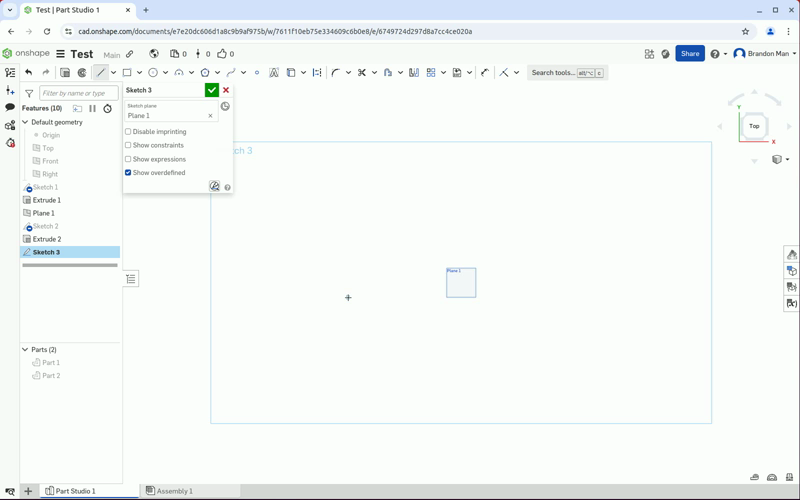
key_down(shift)
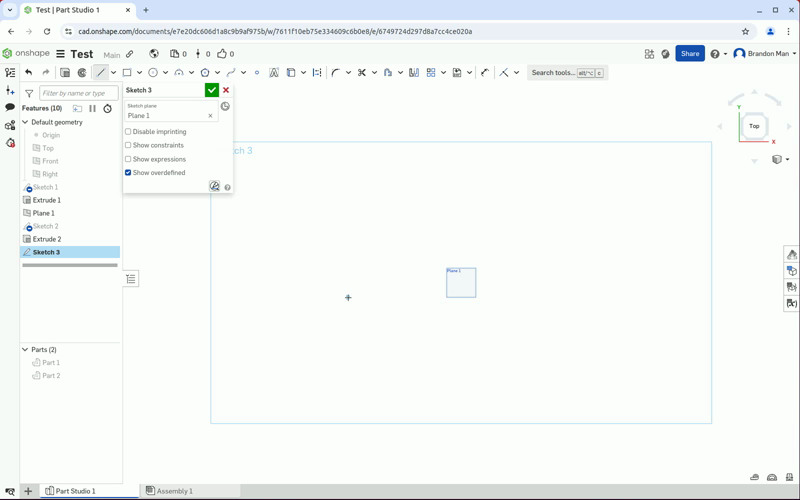
mouse_move(378, 297)
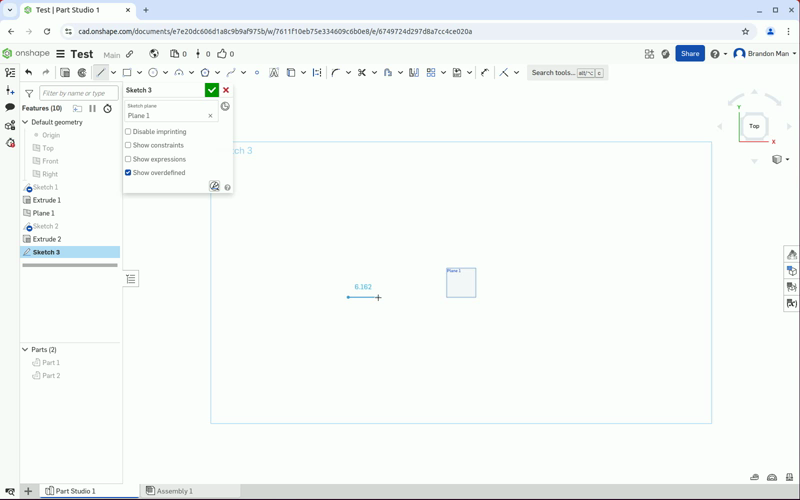
mouse_move(404, 297)
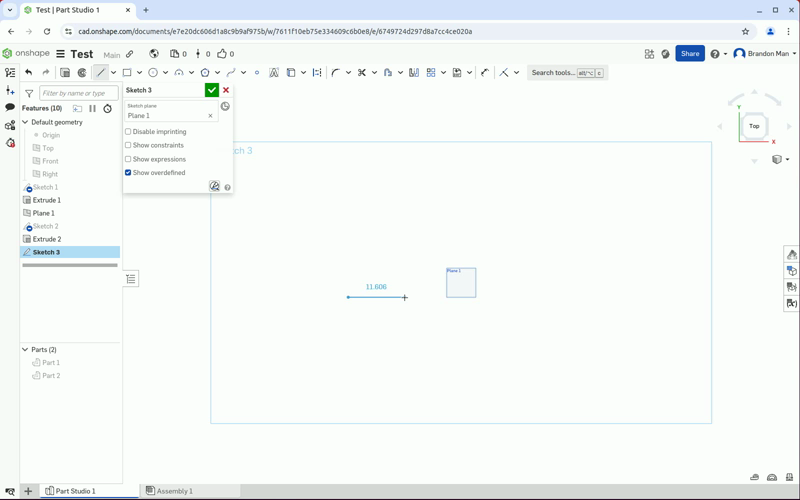
click(404, 297)
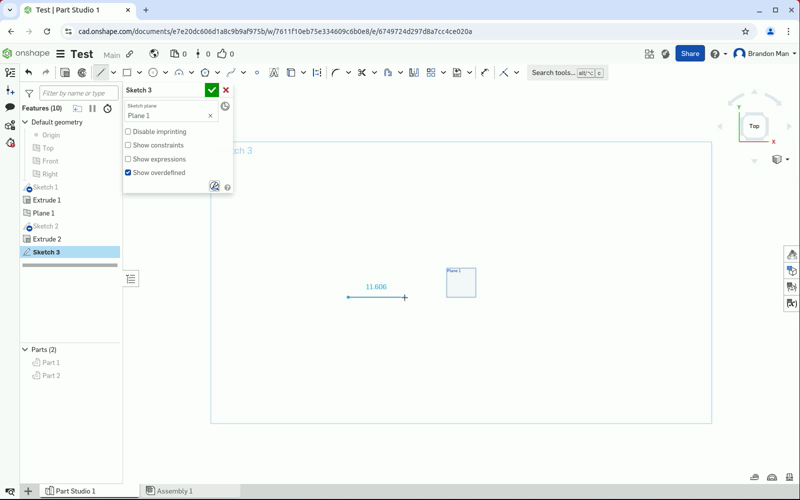
key_up(shift)
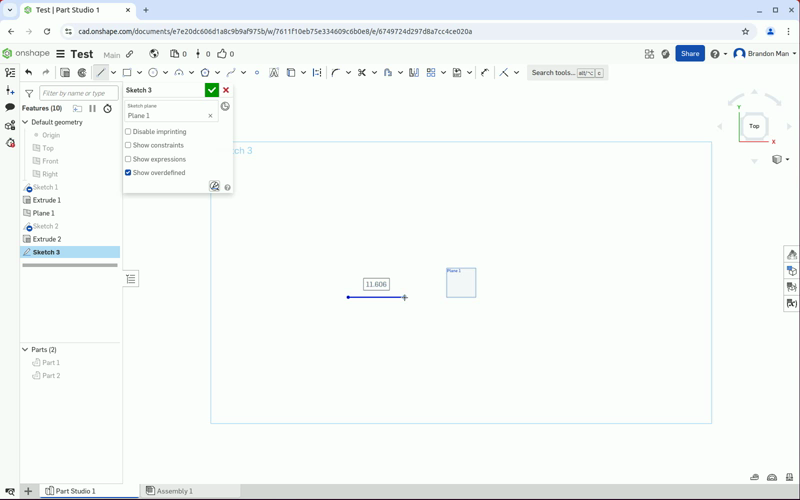
key_down(shift)
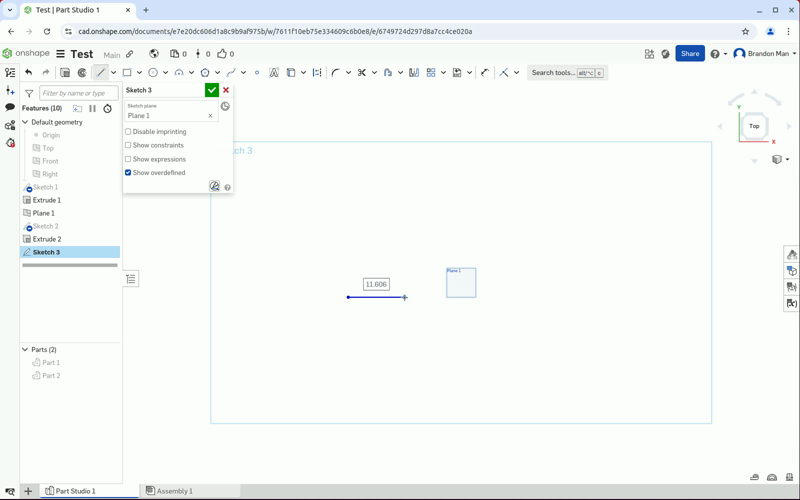
mouse_move(434, 297)
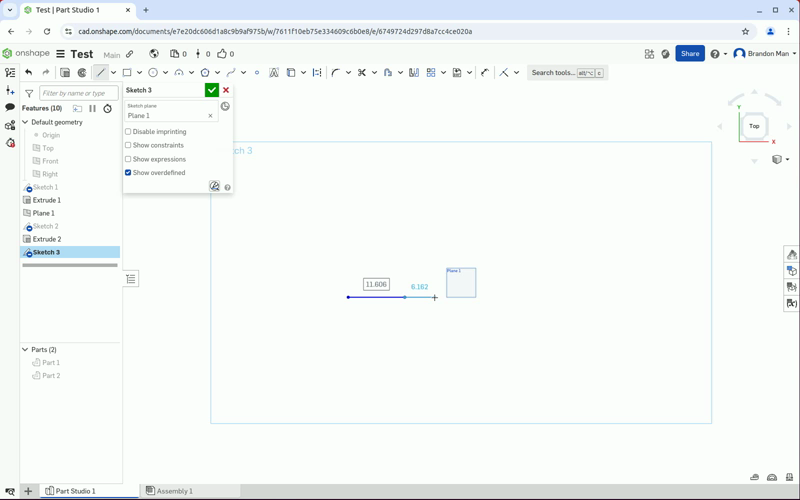
mouse_move(404, 268)
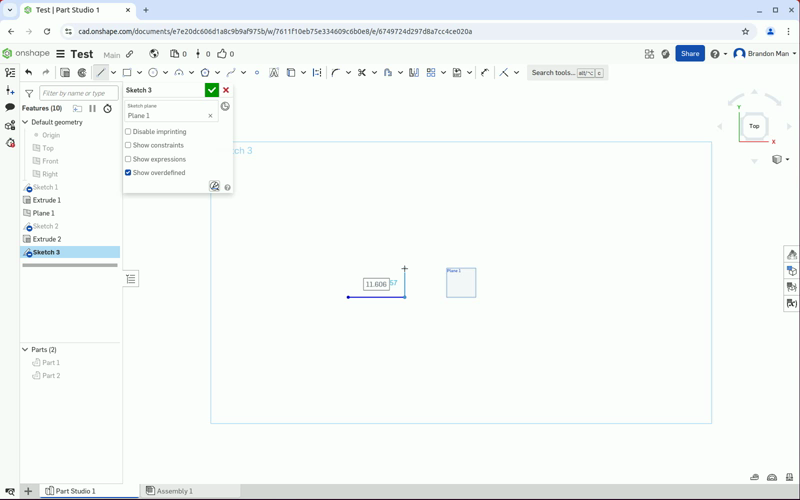
click(404, 268)
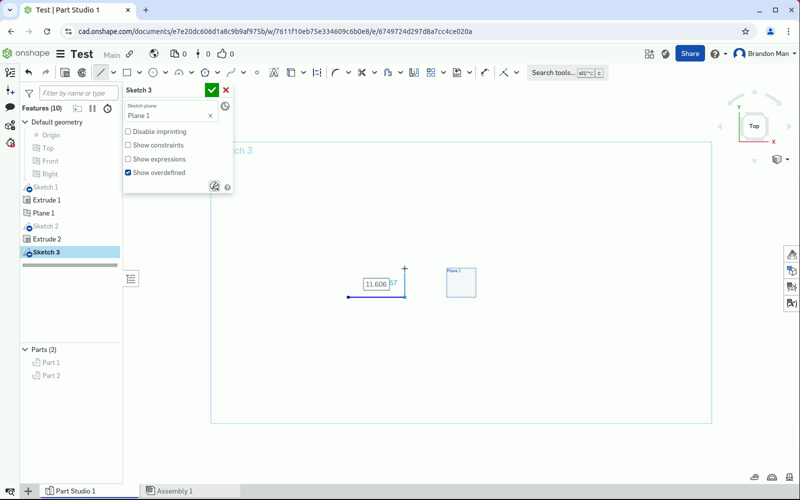
key_up(shift)
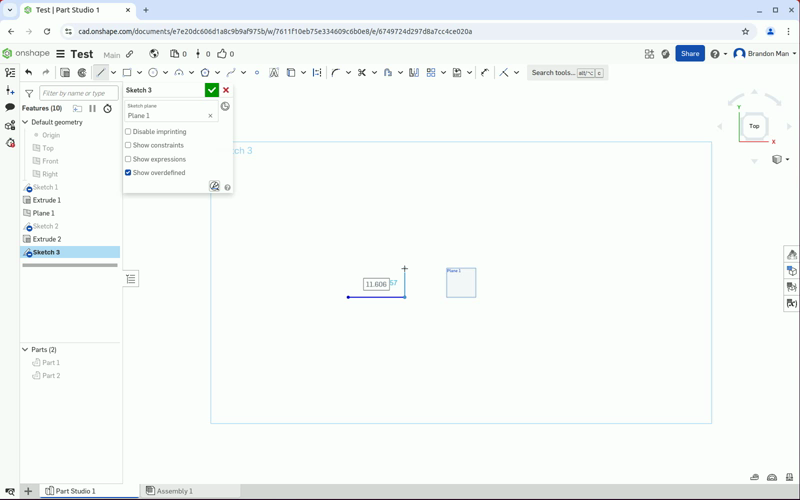
key_down(shift)
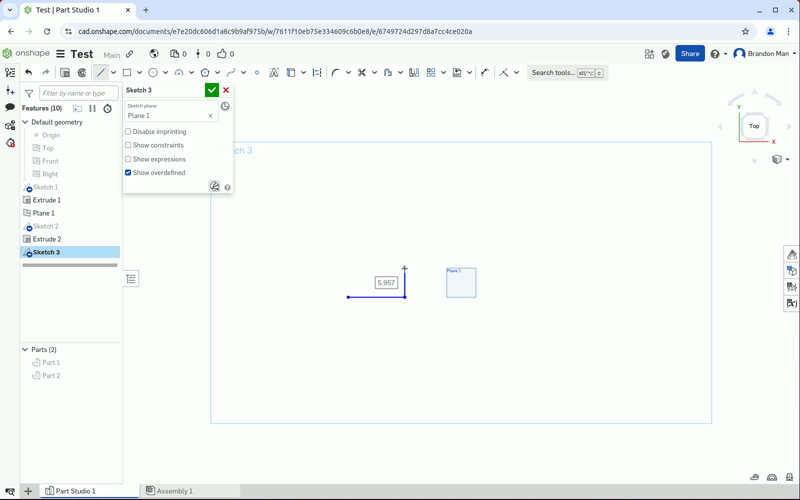
mouse_move(434, 268)
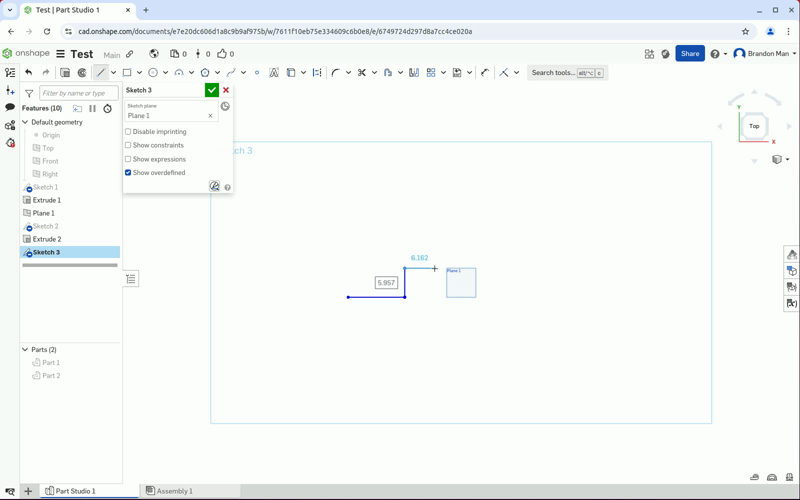
mouse_move(348, 268)
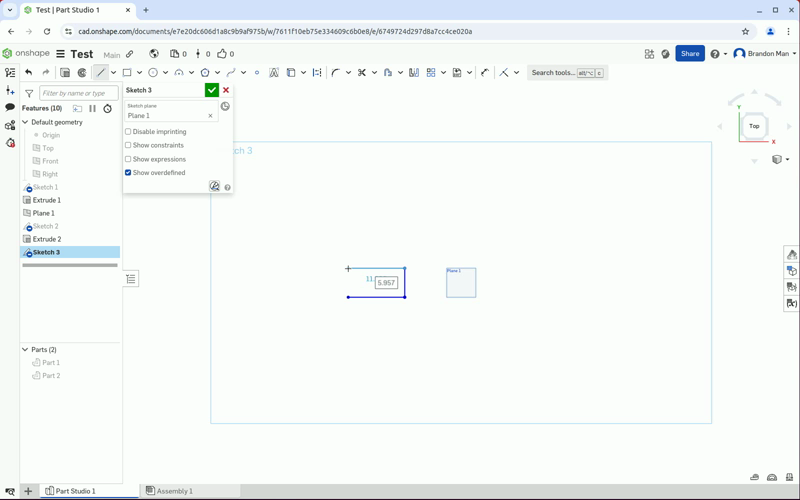
click(348, 268)
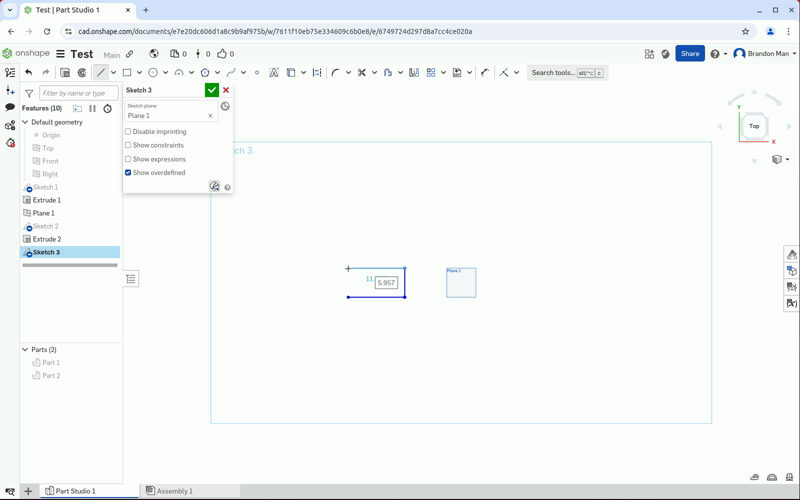
key_up(shift)
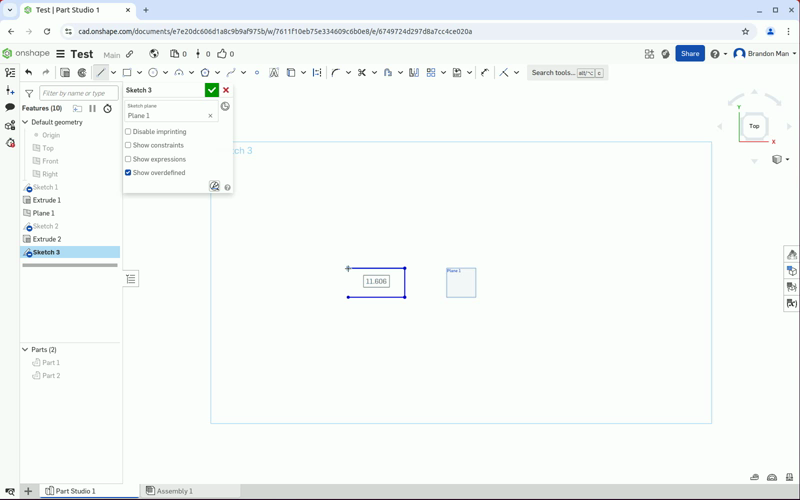
mouse_move(378, 268)
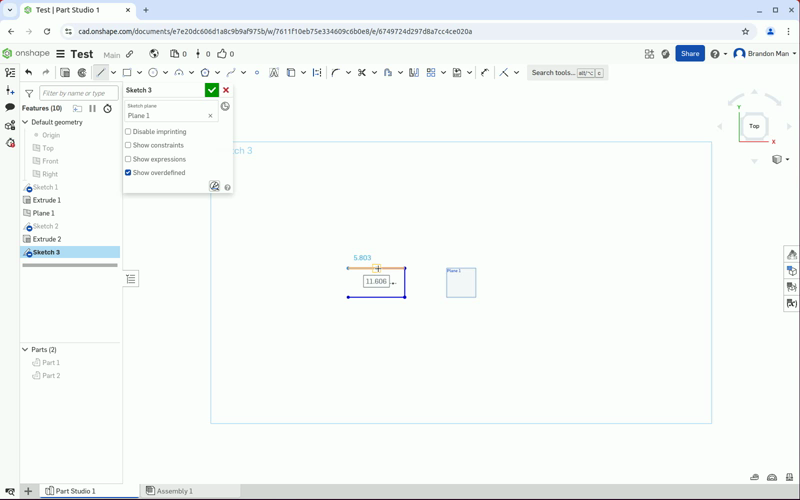
key_down(shift)
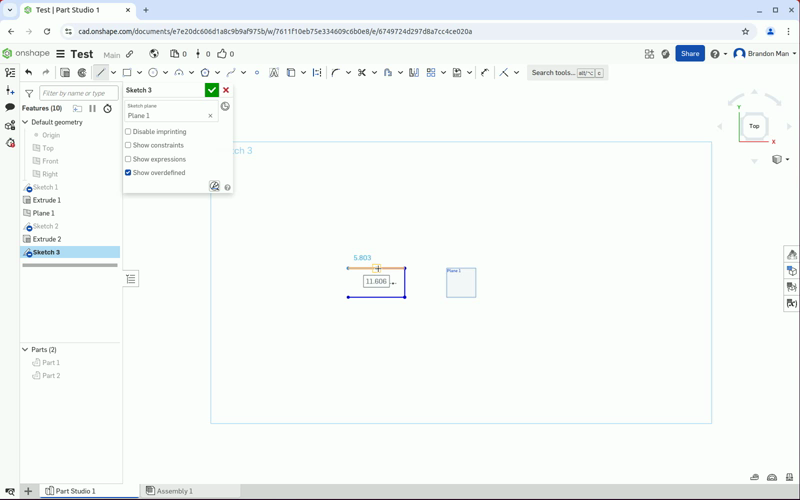
mouse_move(348, 297)
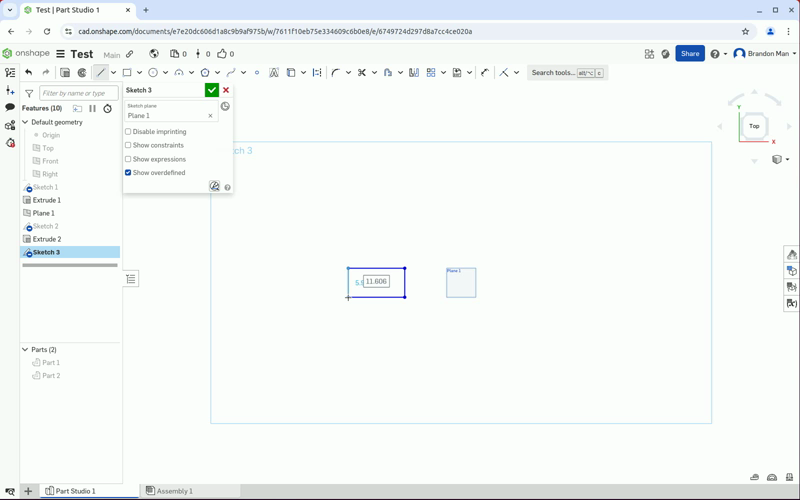
key_up(shift)
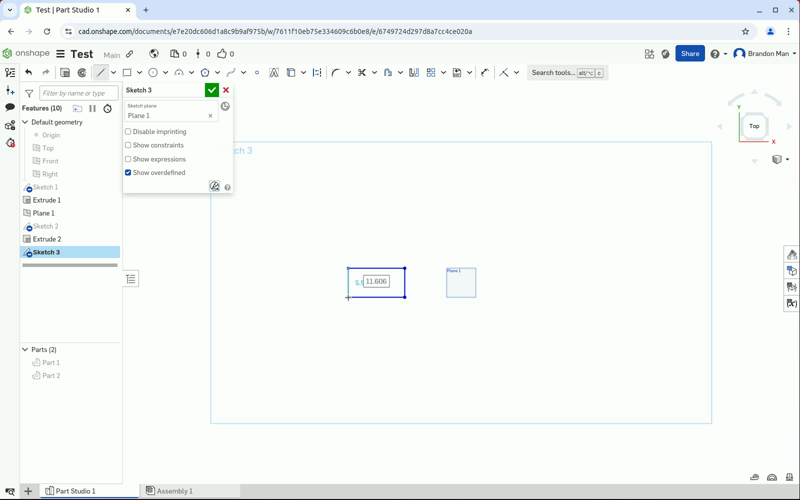
click(348, 297)
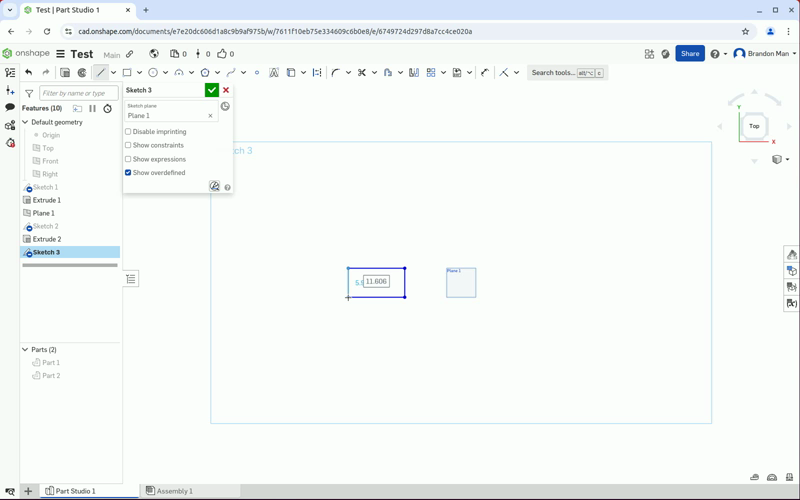
key(esc)
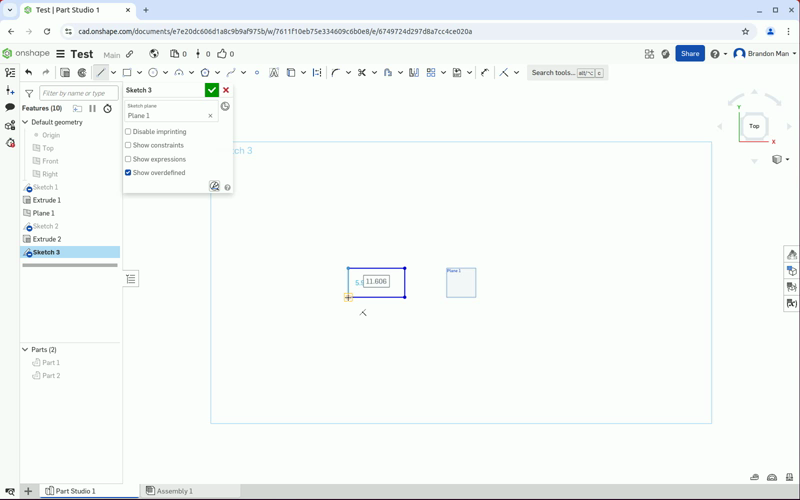
mouse_move(383, 276)
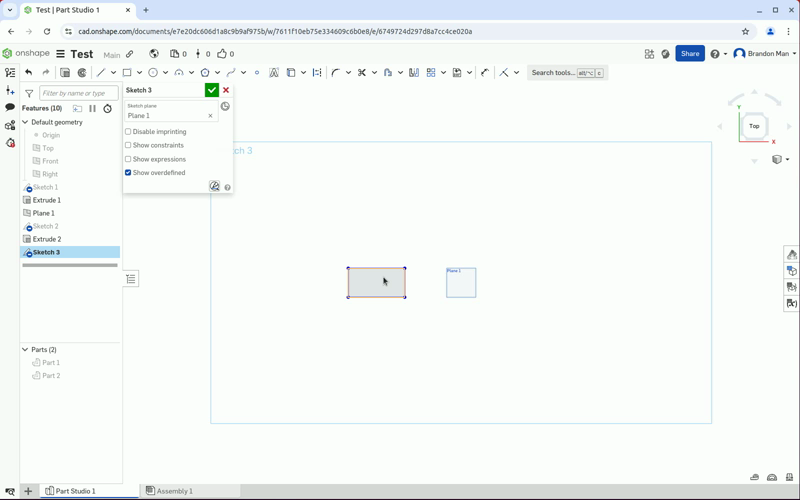
scroll(6)
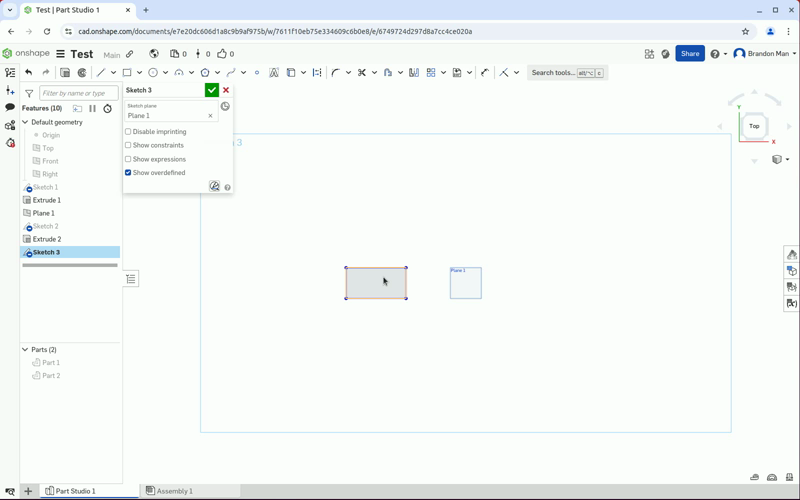
scroll(6)
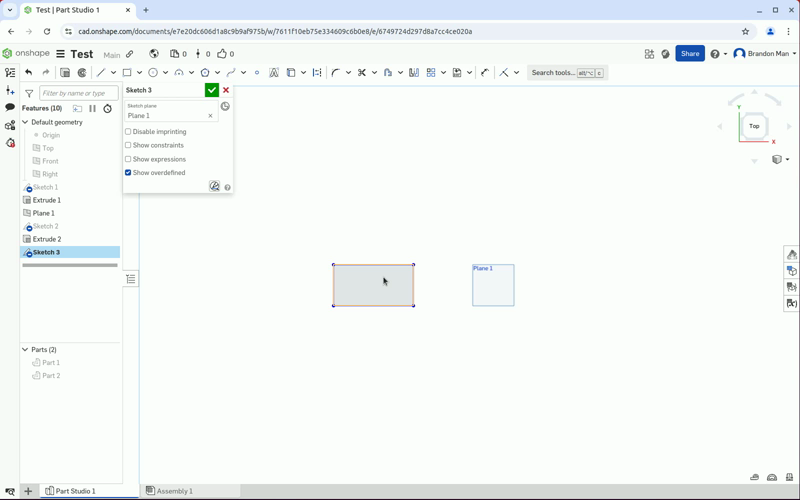
scroll(6)
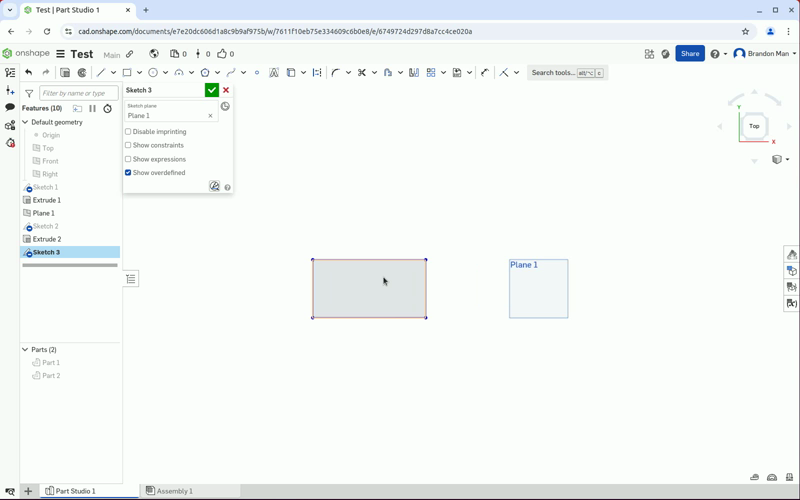
scroll(6)
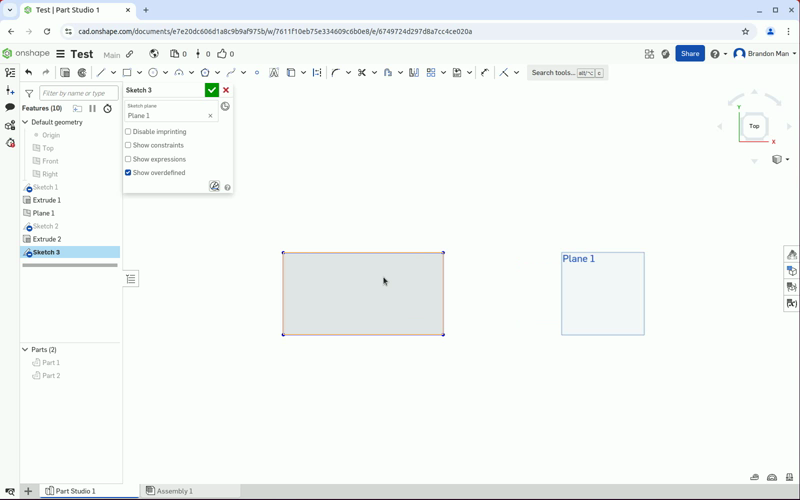
scroll(6)
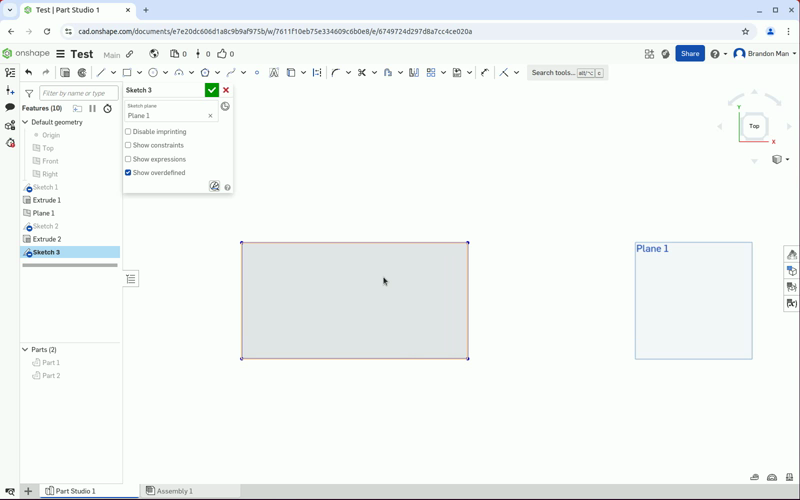
scroll(6)
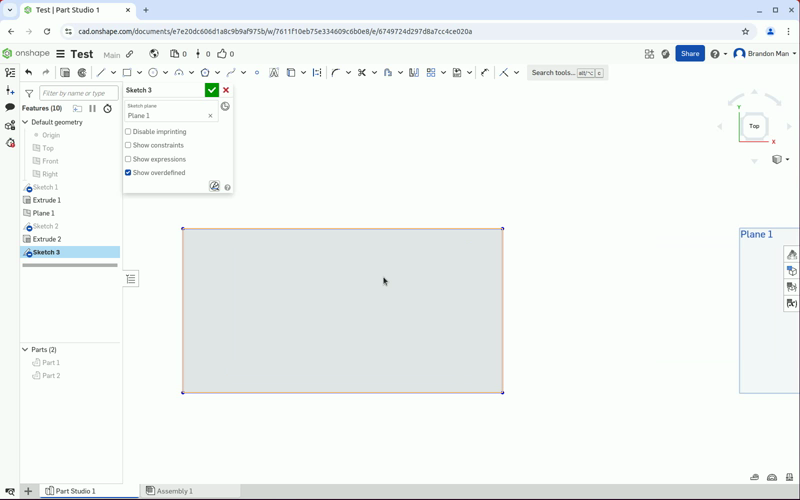
scroll(6)
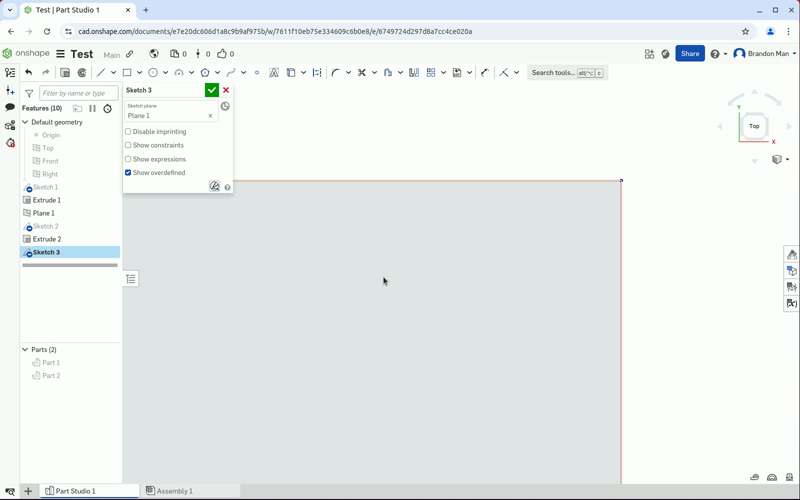
click(383, 276)
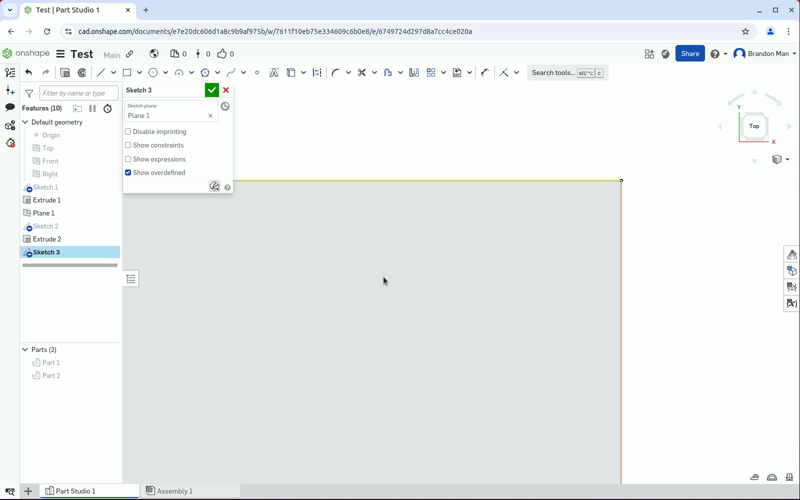
scroll(-6)
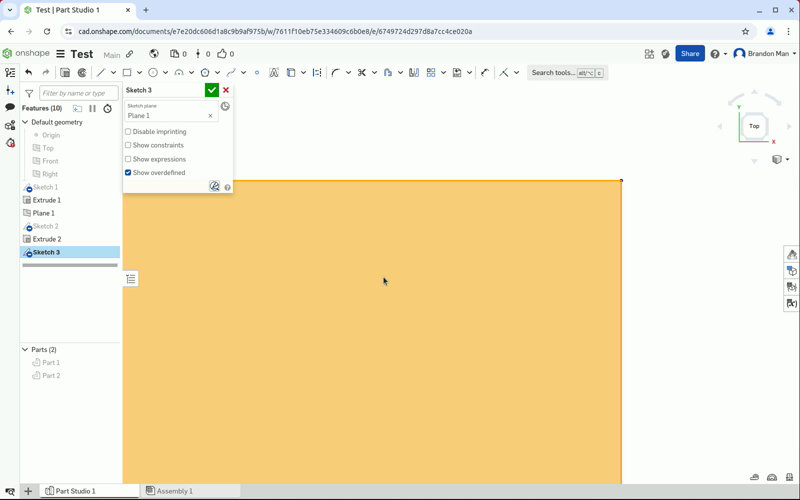
scroll(-6)
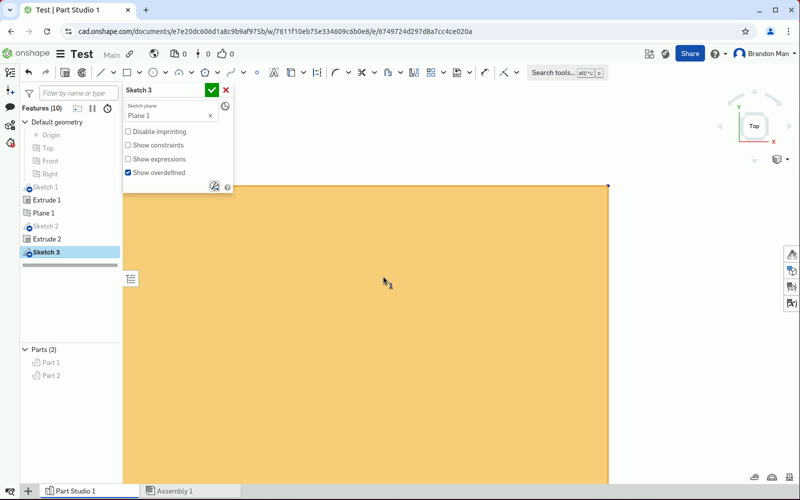
scroll(-6)
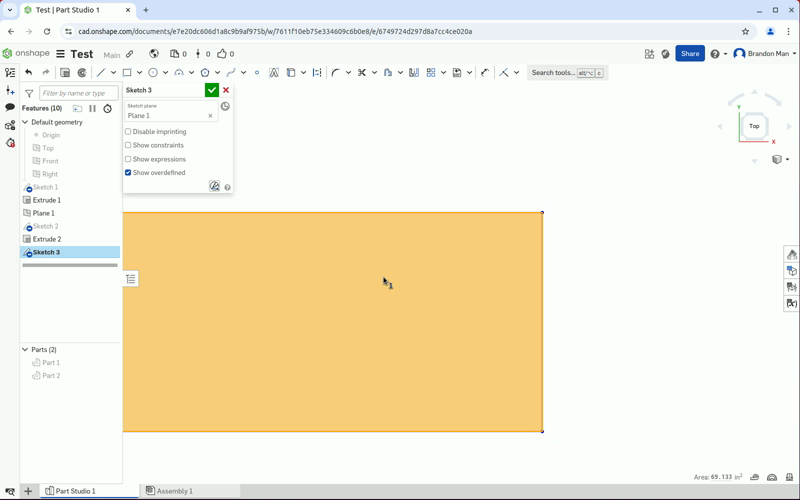
scroll(-6)
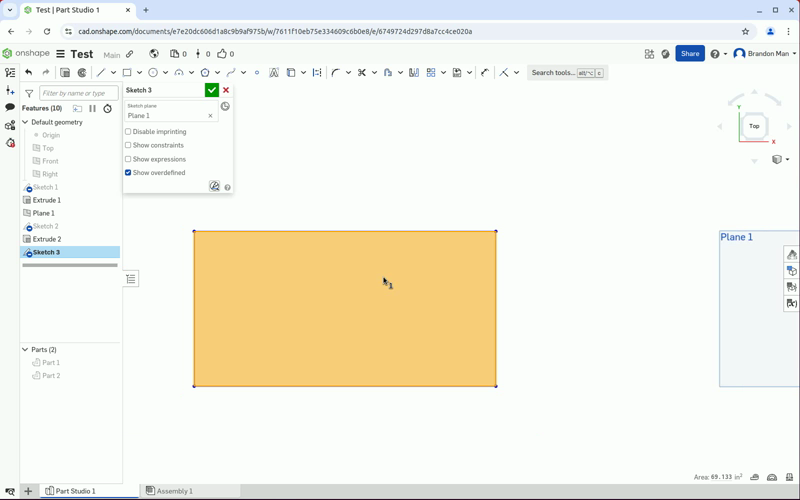
scroll(-6)
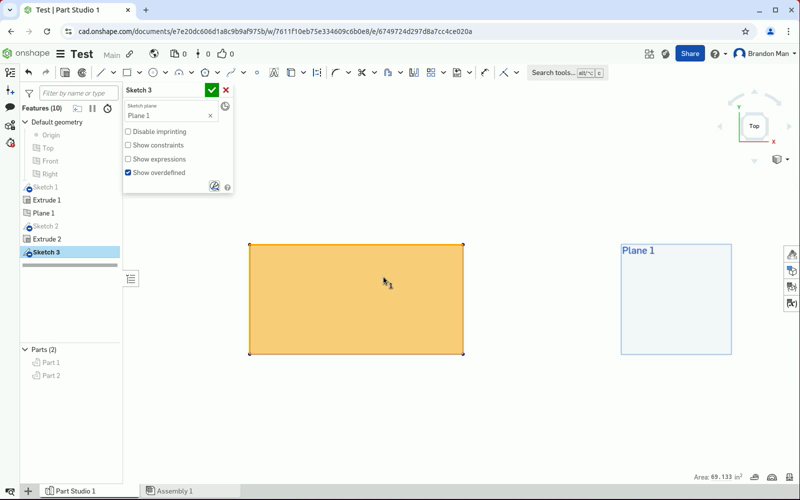
scroll(-6)
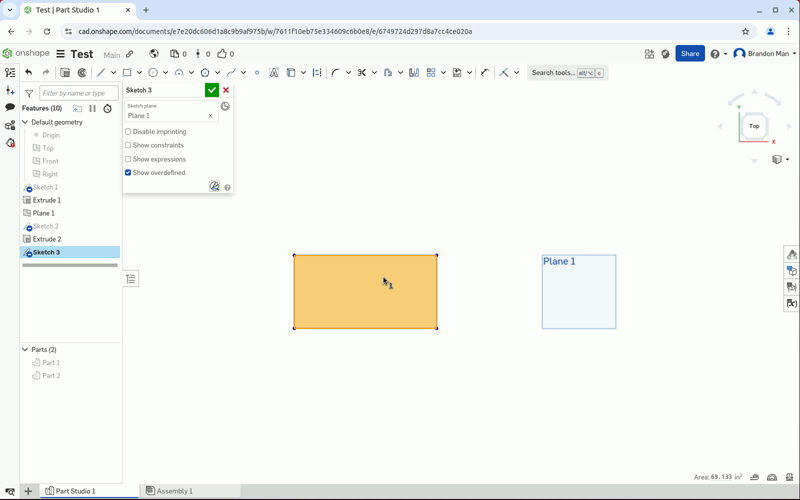
scroll(-6)
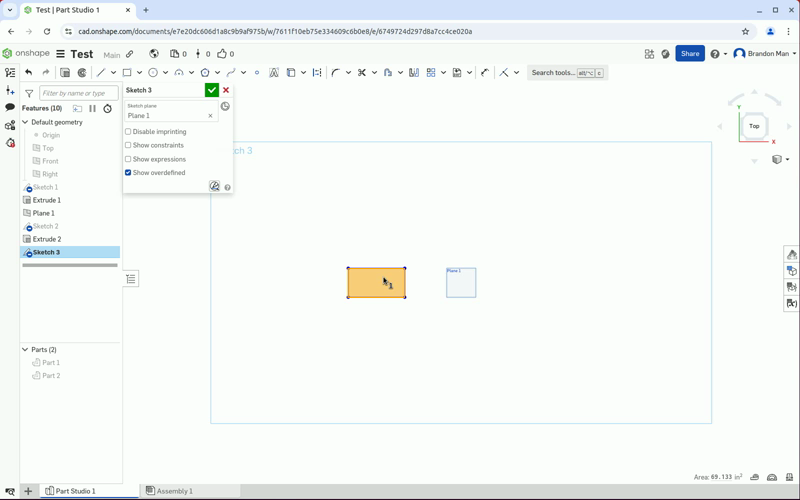
mouse_move(73, 352)
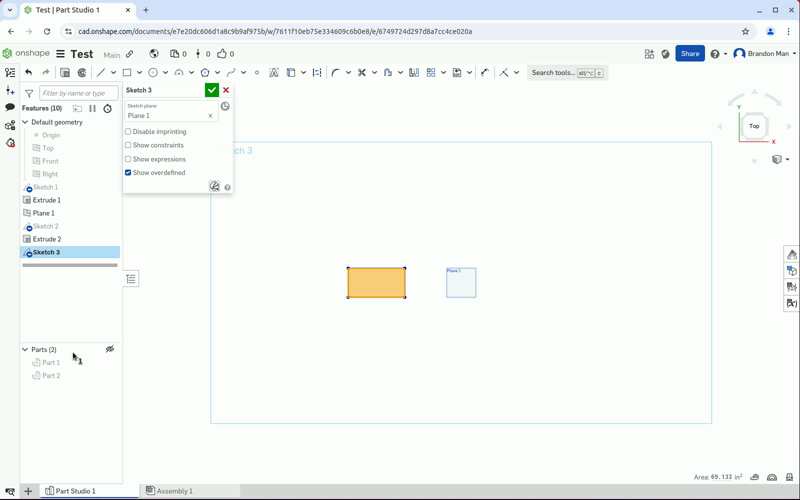
key(shift+y)
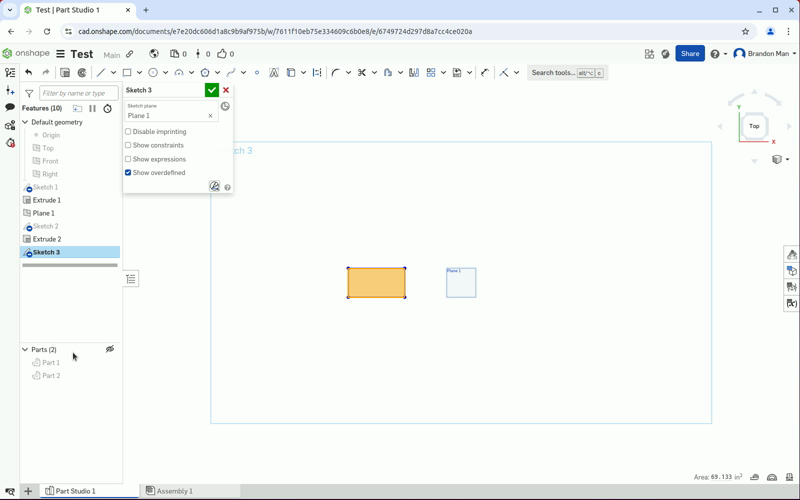
key(shift+e)
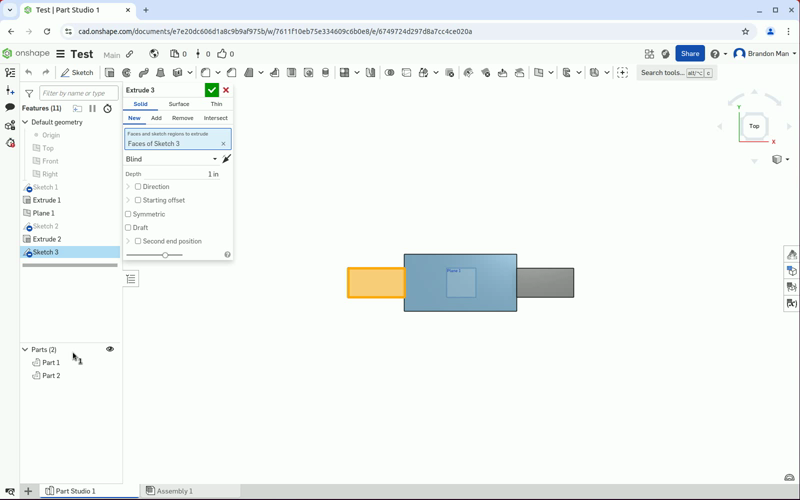
mouse_move(143, 106)
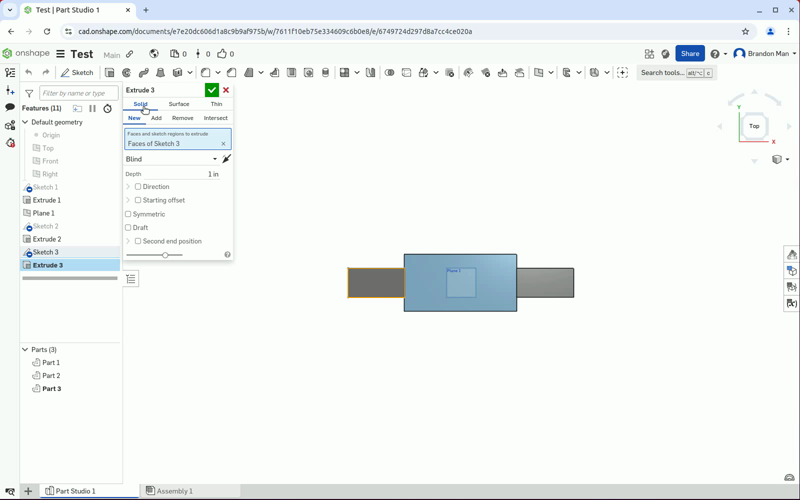
click(143, 106)
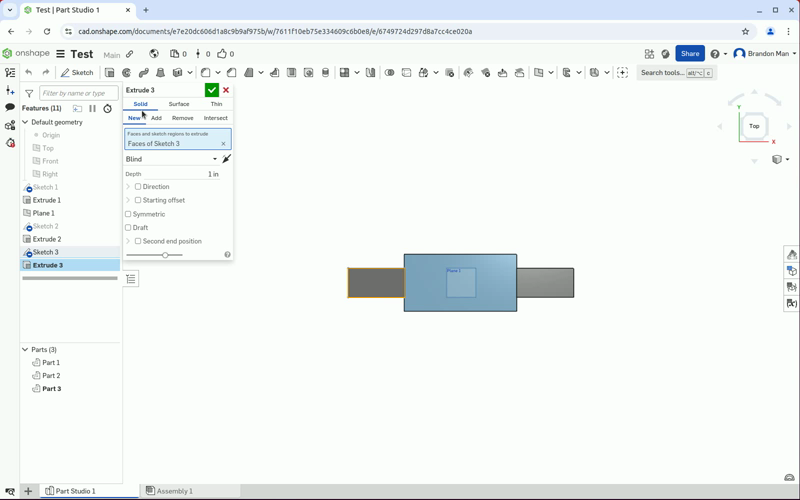
mouse_move(137, 120)
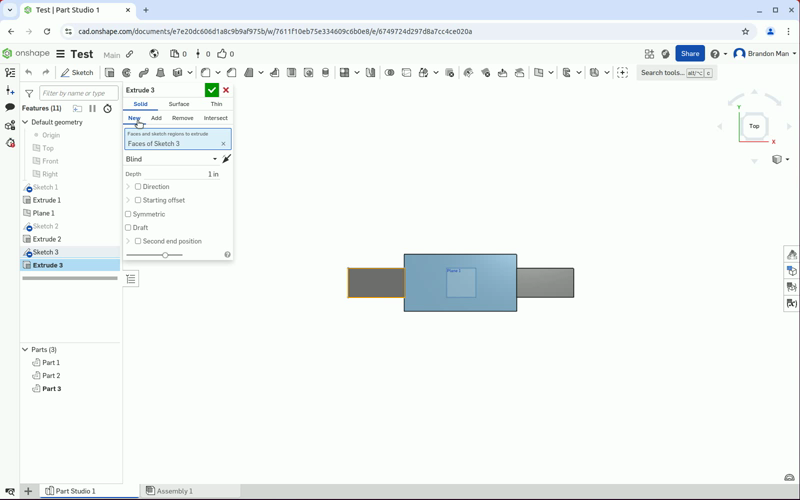
click(137, 120)
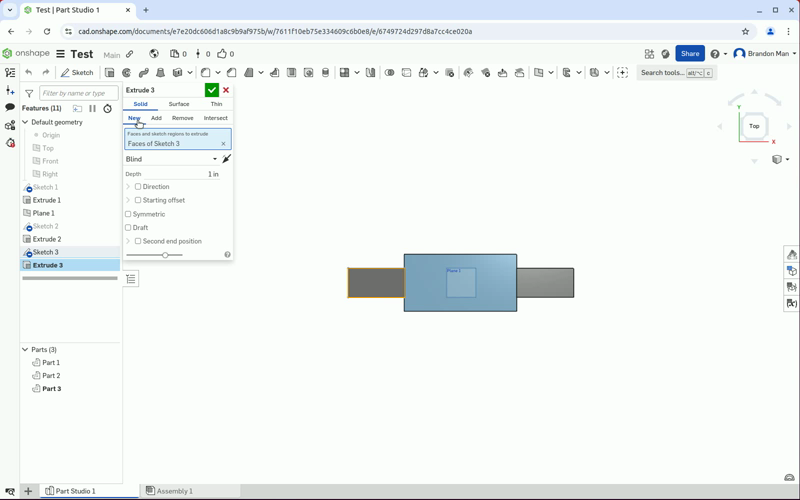
key(tab, 4)
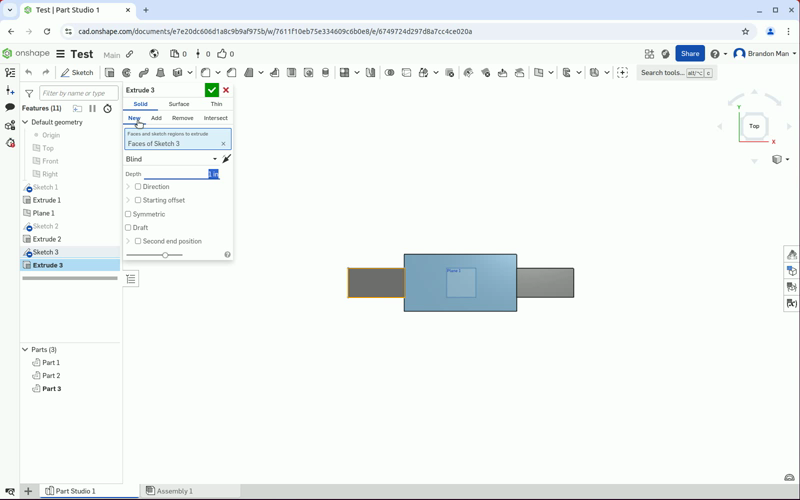
text(2.889)
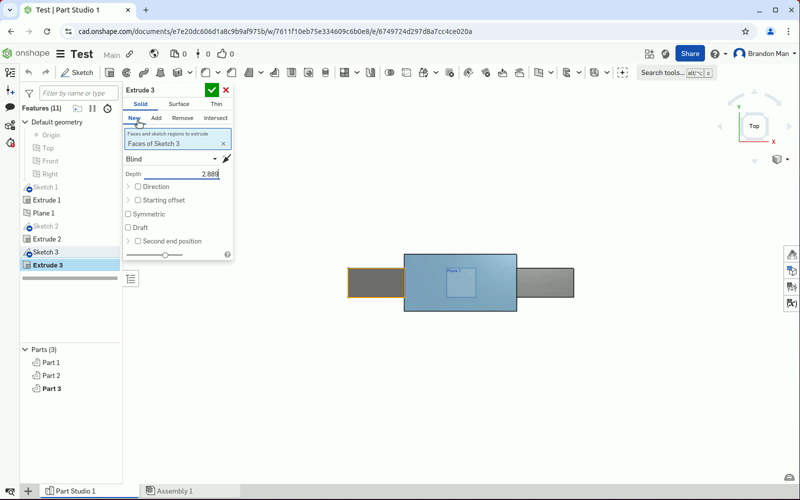
key(enter)
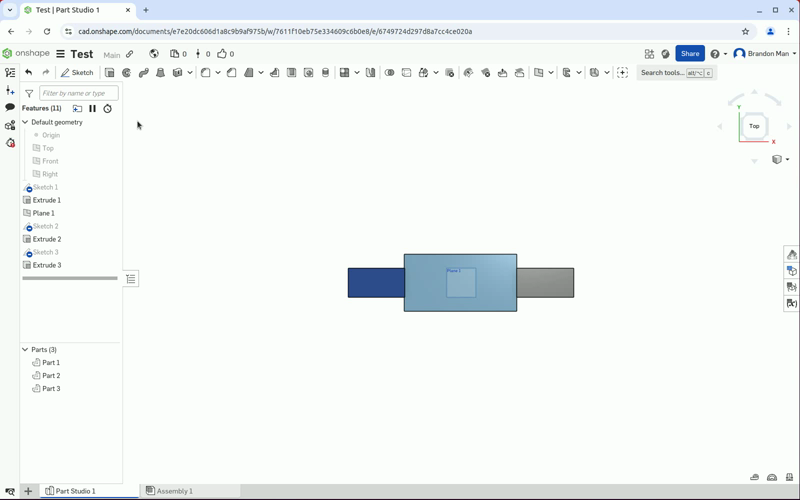
key(shift+h)
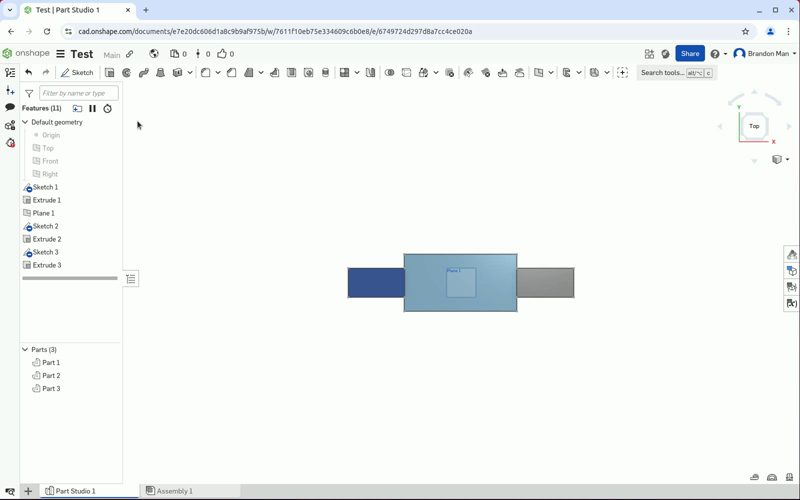
key(shift+h)
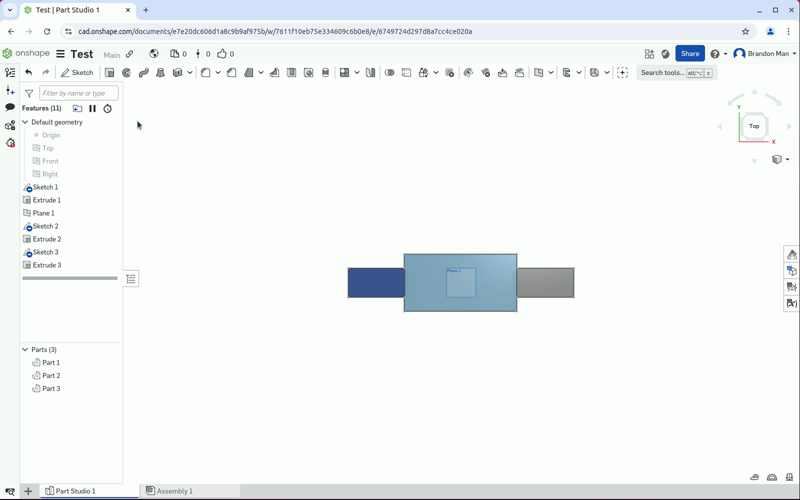
key(shift+7)
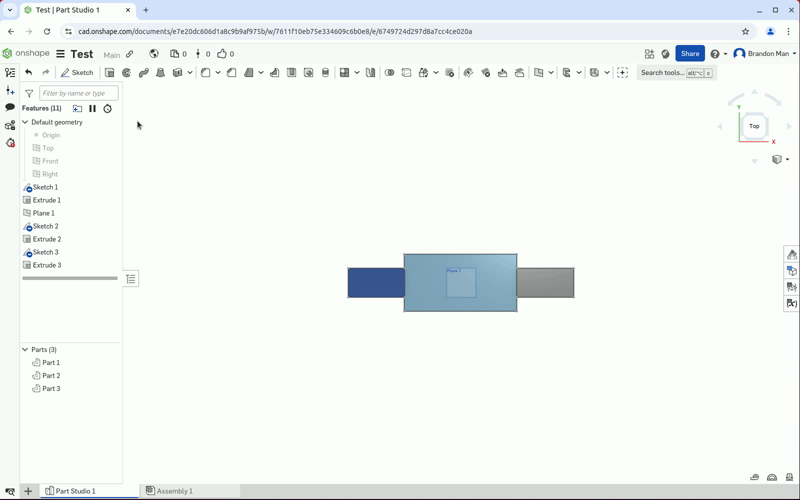
key(up, 3)
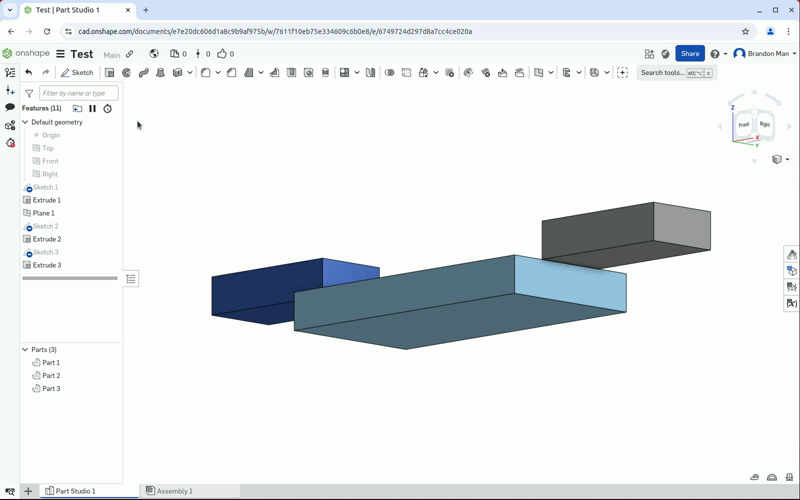
key(left, 3)
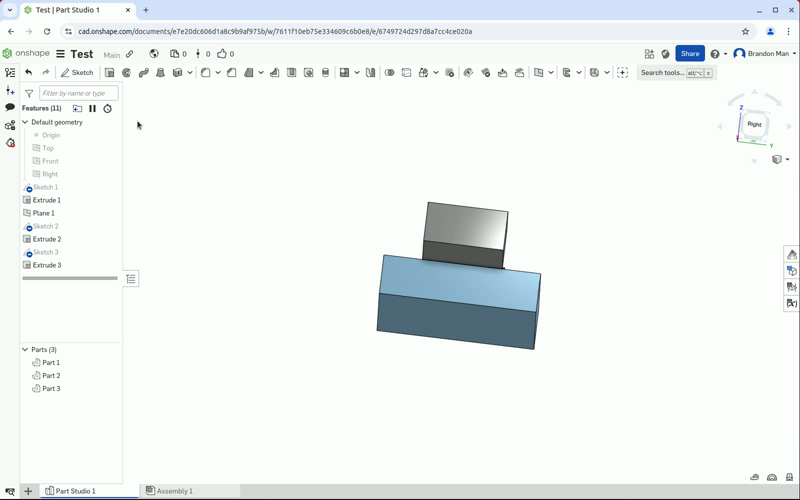
key(right, 3)
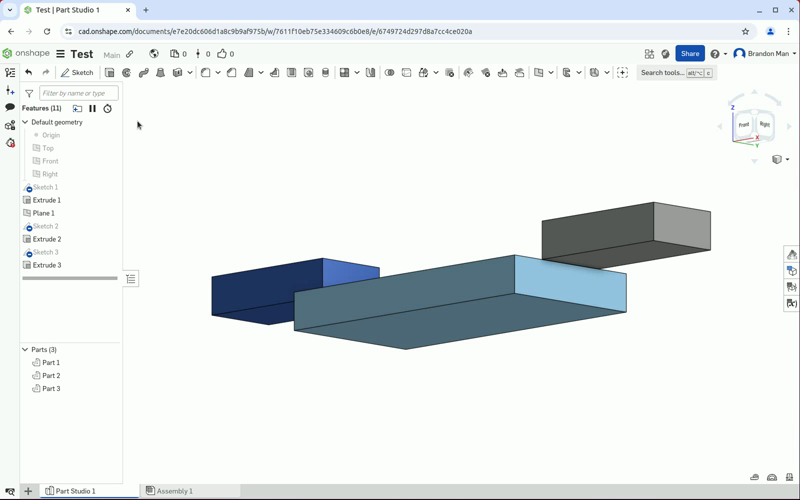
key(down, 3)
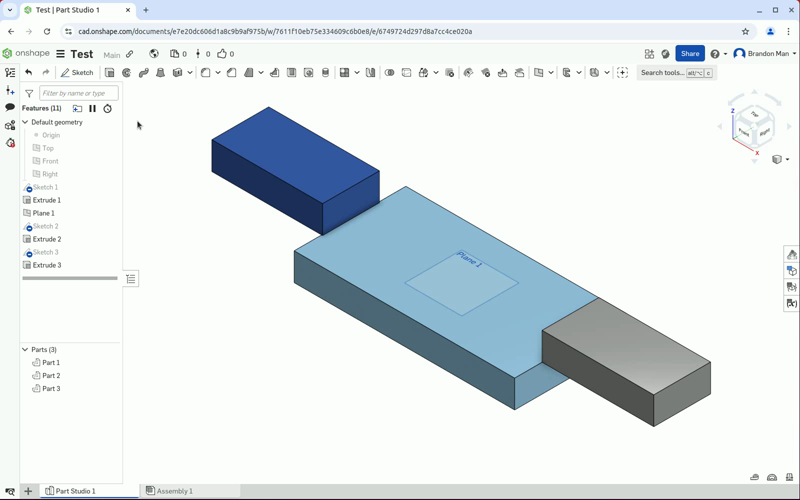
mouse_move(73, 189)
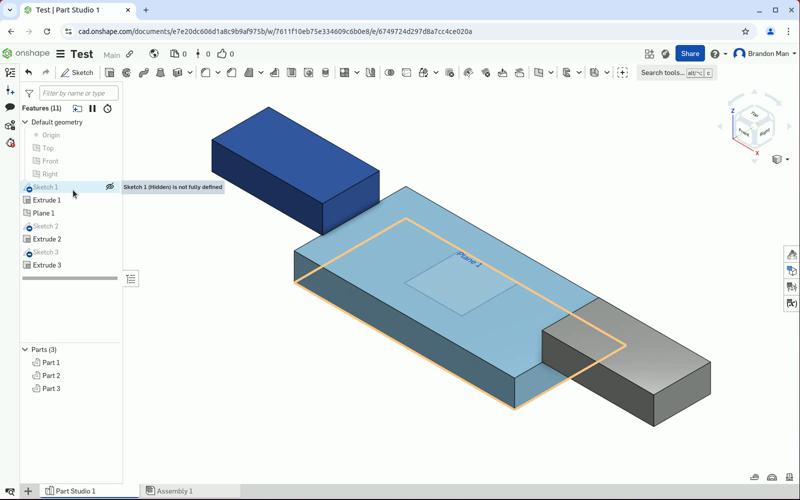
click(73, 189)